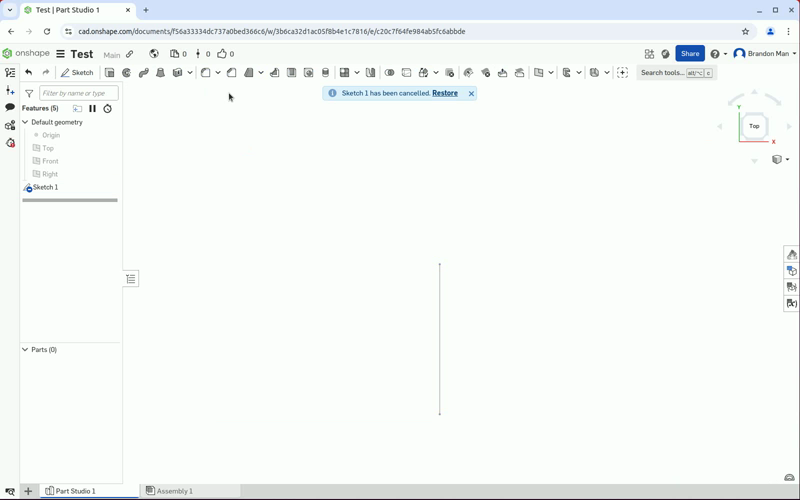
key(shift+h)
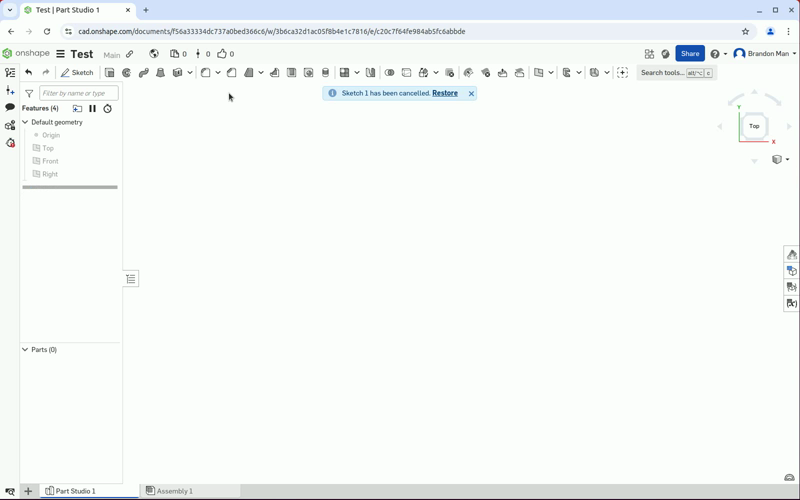
key(shift+s)
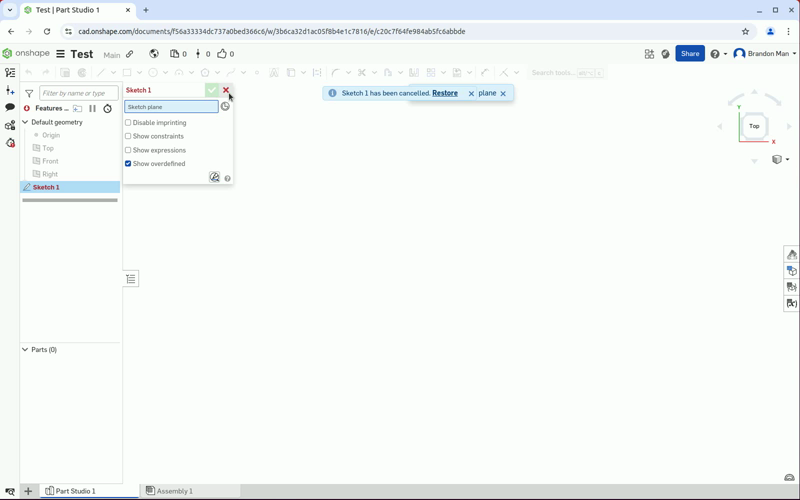
mouse_move(73, 150)
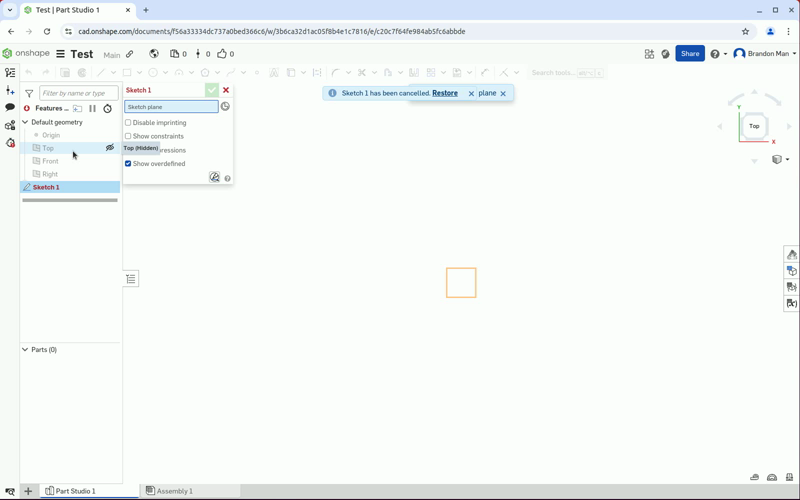
click(73, 150)
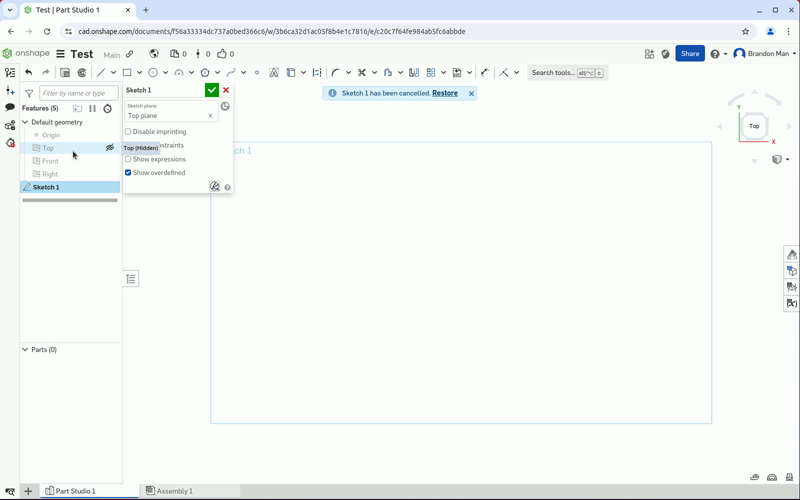
mouse_move(73, 352)
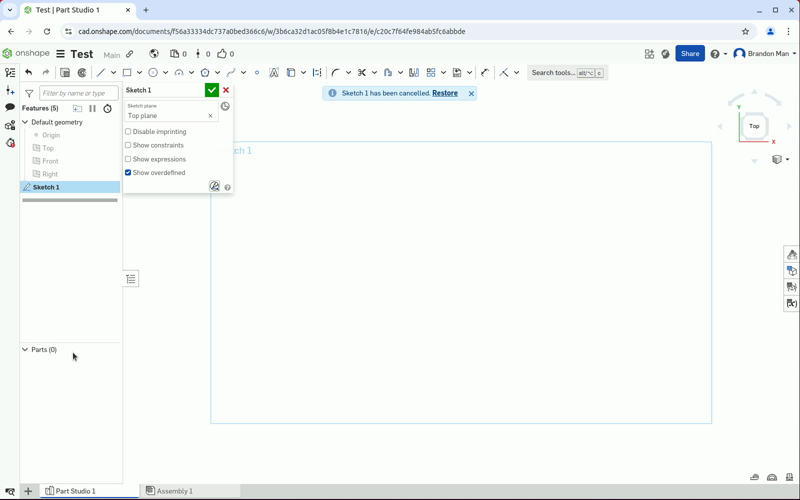
key(y)
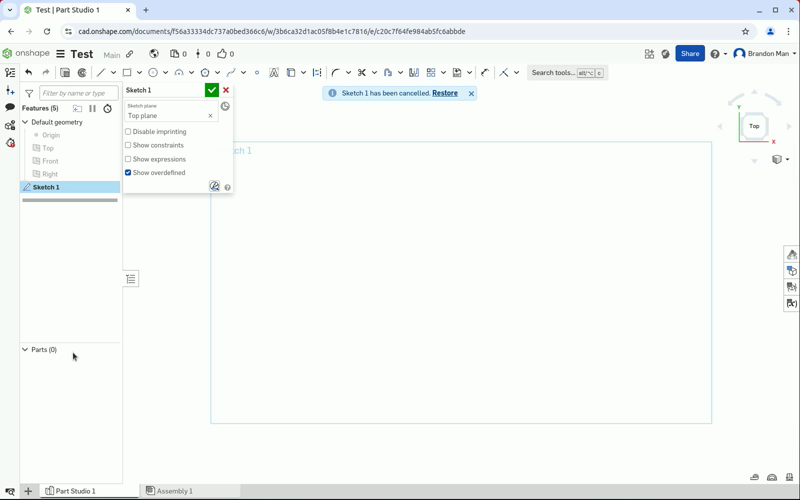
key(c)
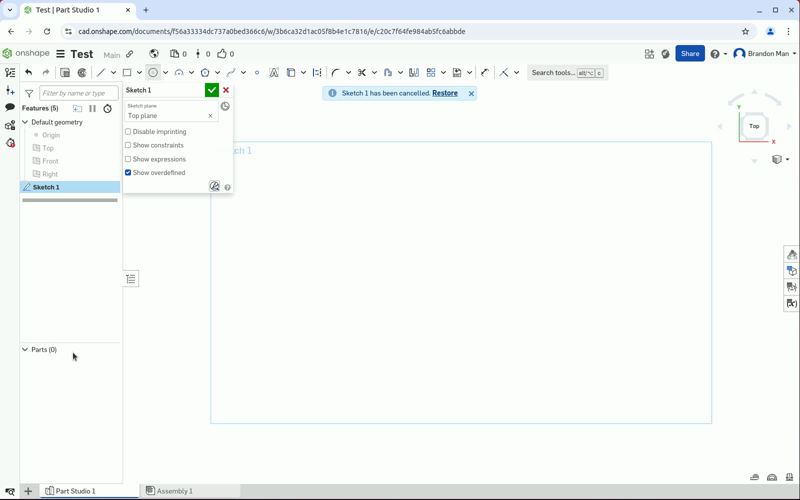
key_down(shift)
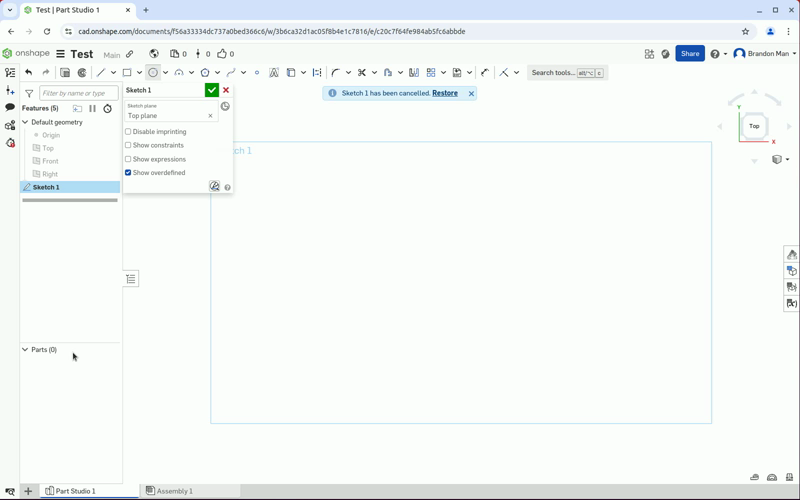
mouse_move(461, 282)
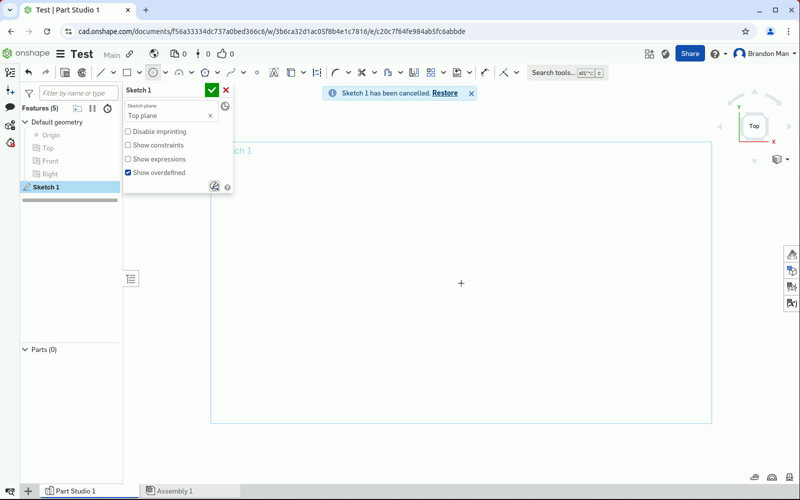
click(461, 282)
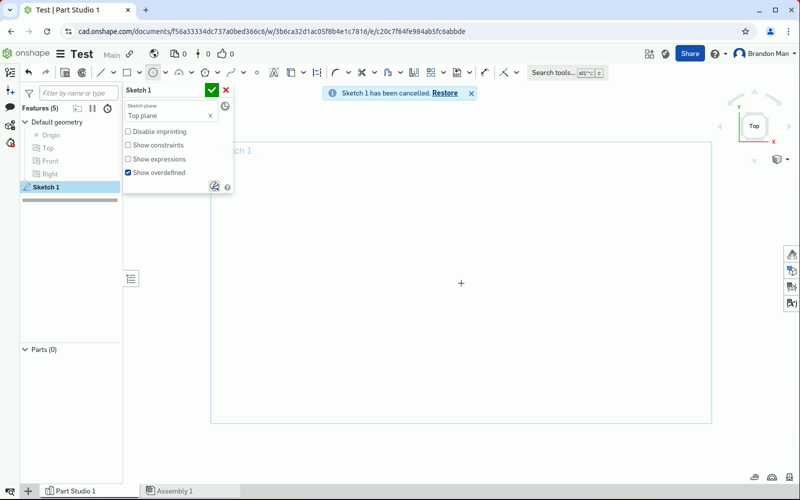
key_up(shift)
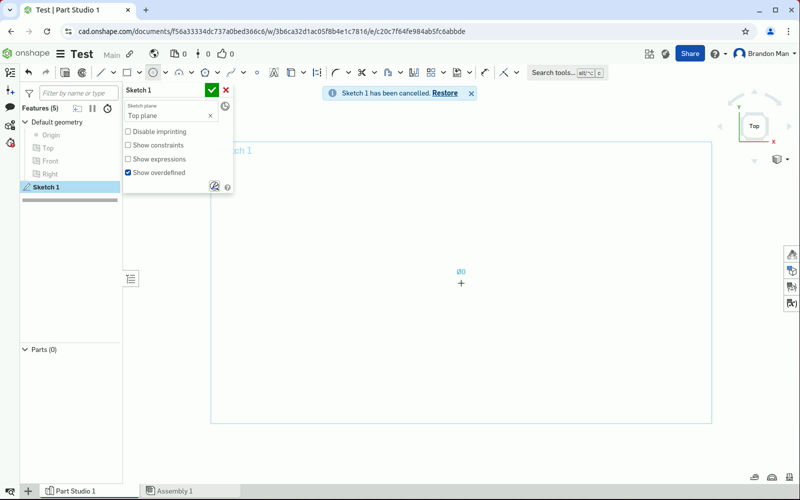
mouse_move(495, 282)
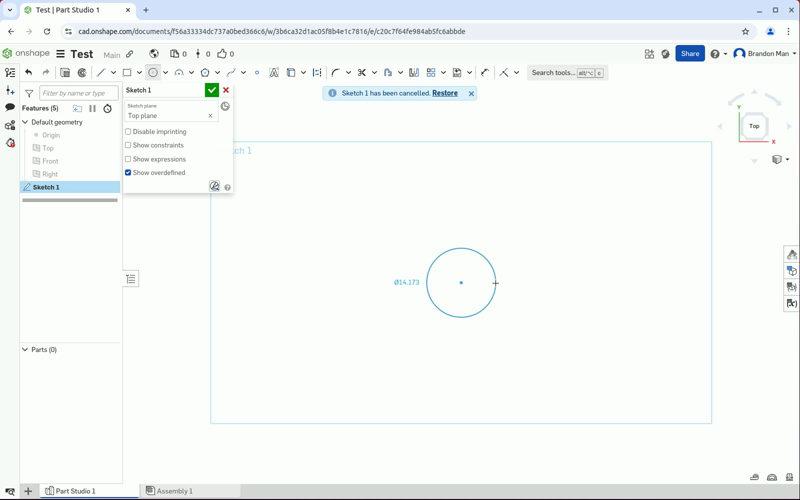
click(495, 282)
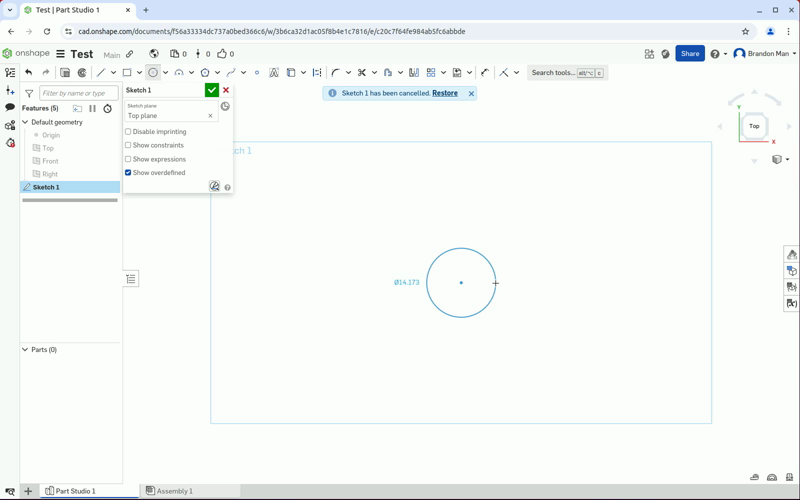
key(esc)
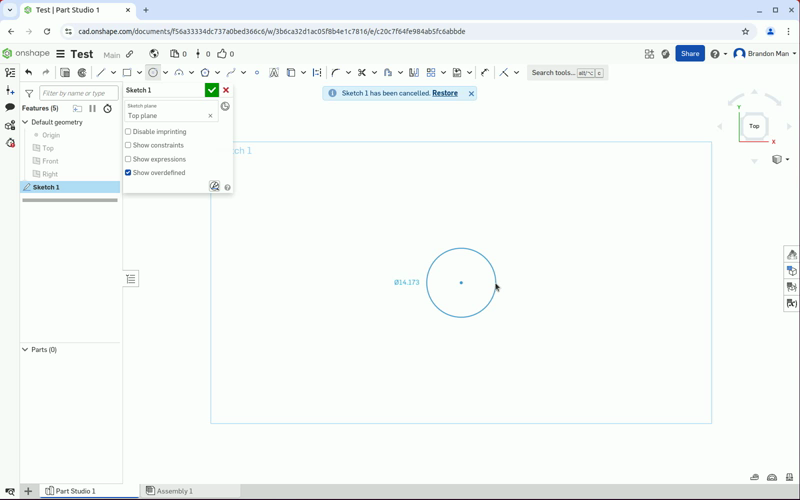
key(c)
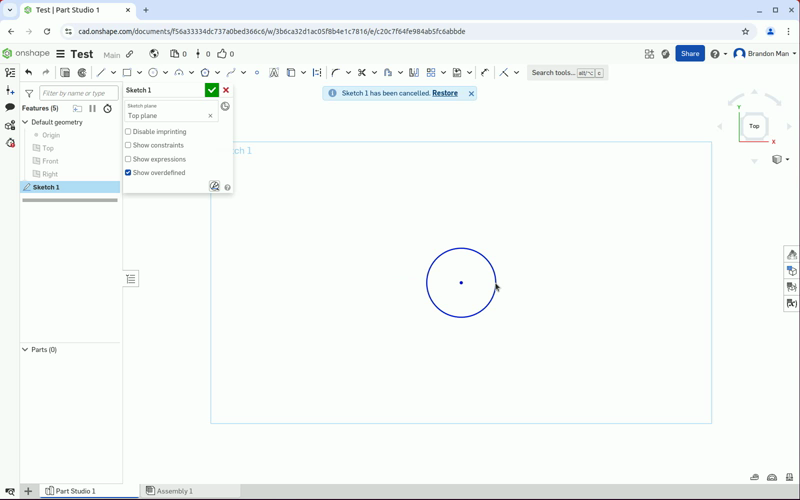
key_down(shift)
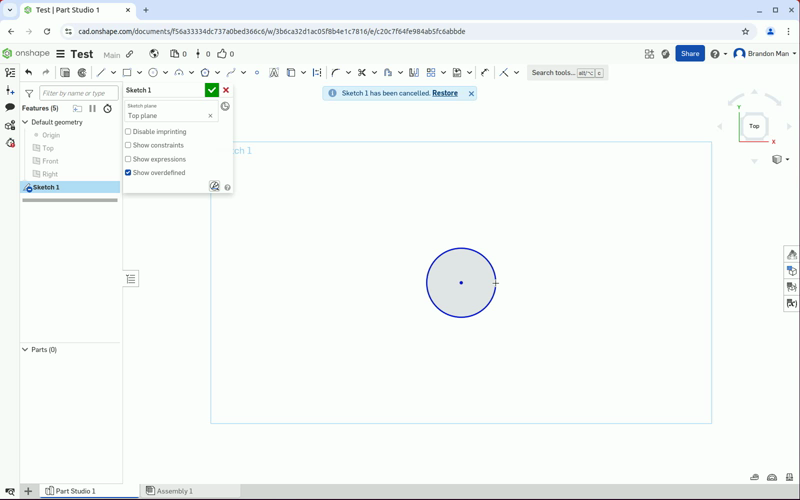
mouse_move(461, 282)
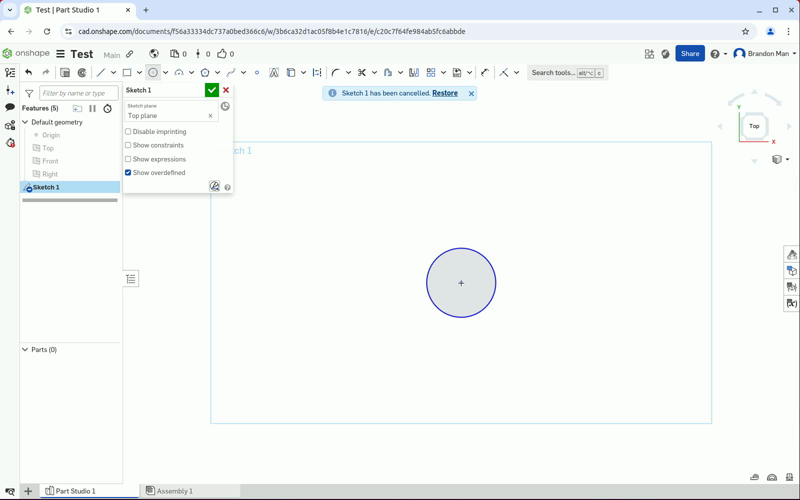
click(461, 282)
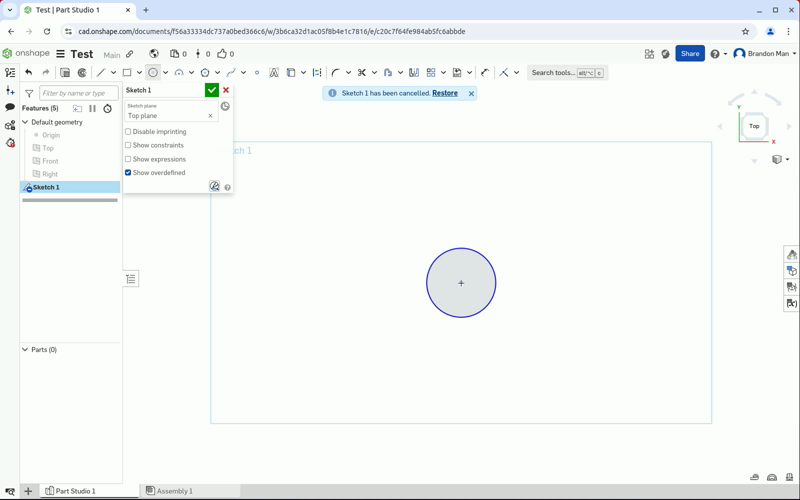
key_up(shift)
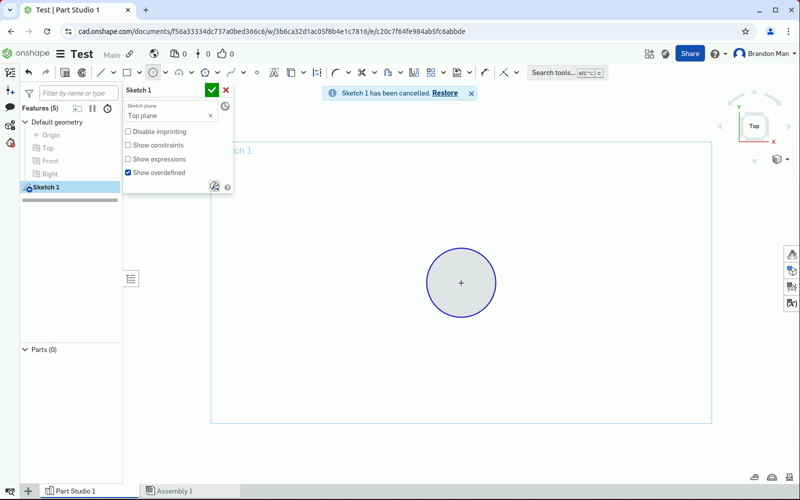
mouse_move(469, 282)
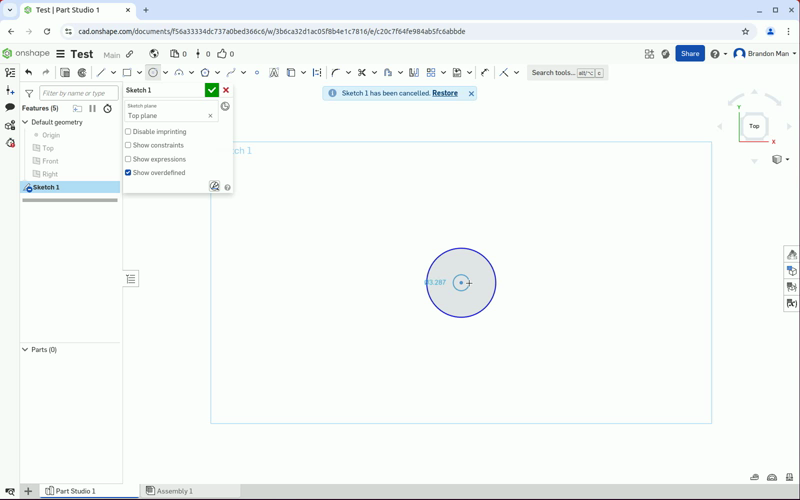
click(469, 282)
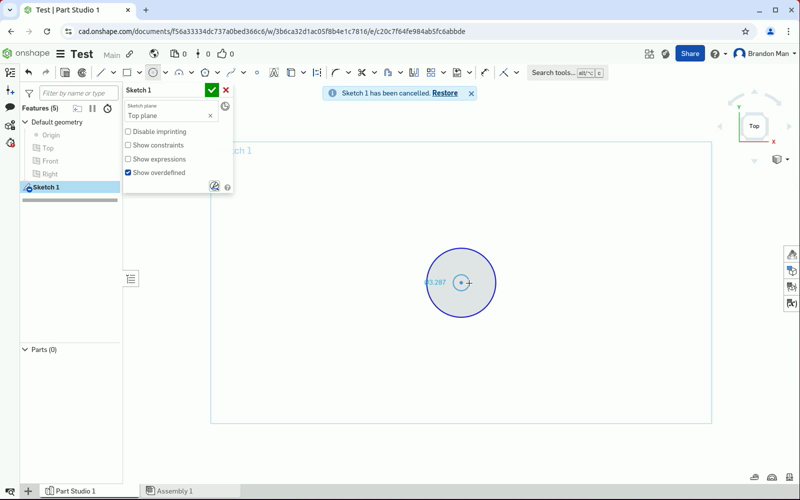
key(esc)
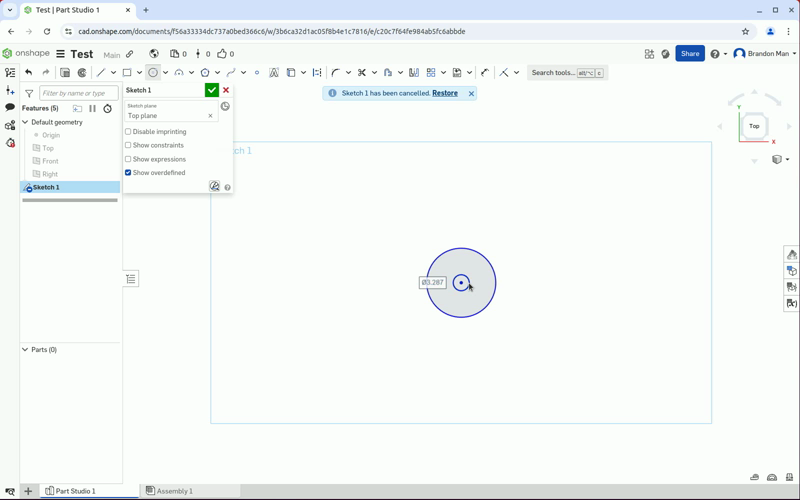
mouse_move(466, 304)
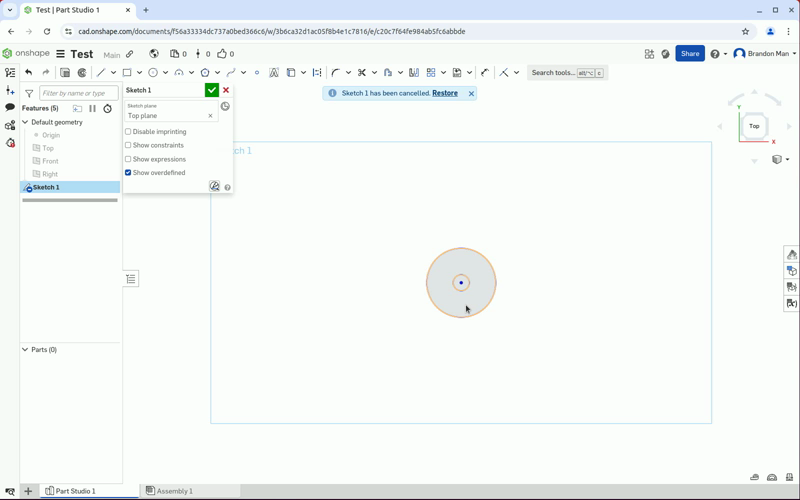
click(466, 304)
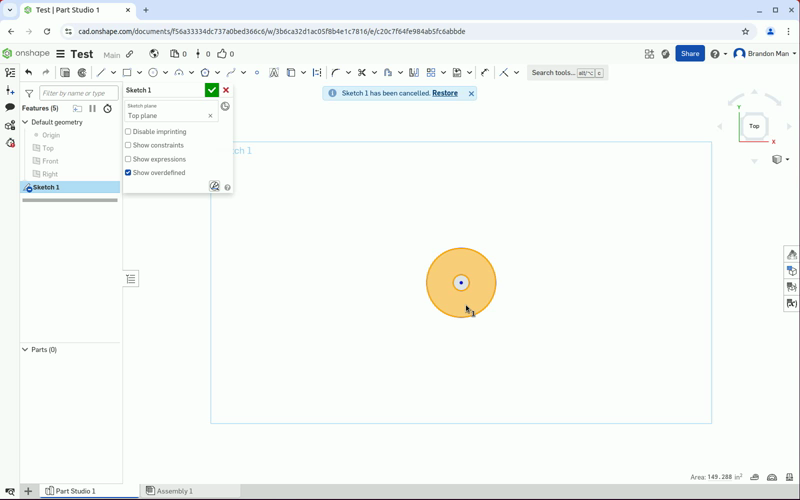
mouse_move(73, 352)
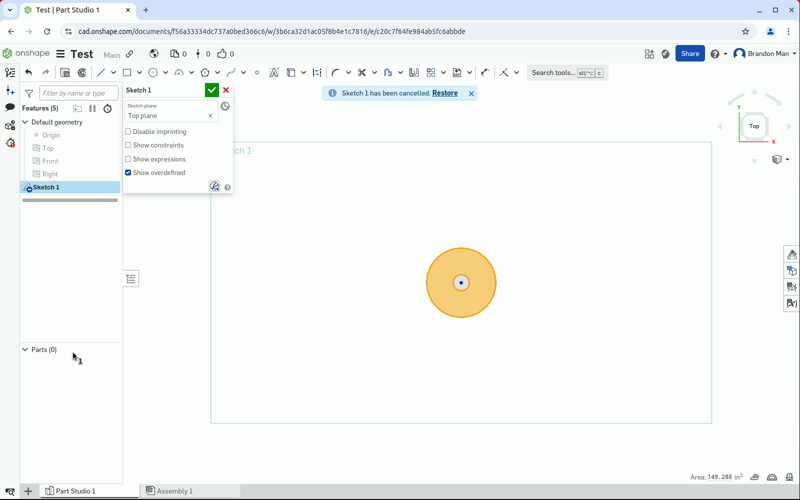
key(shift+y)
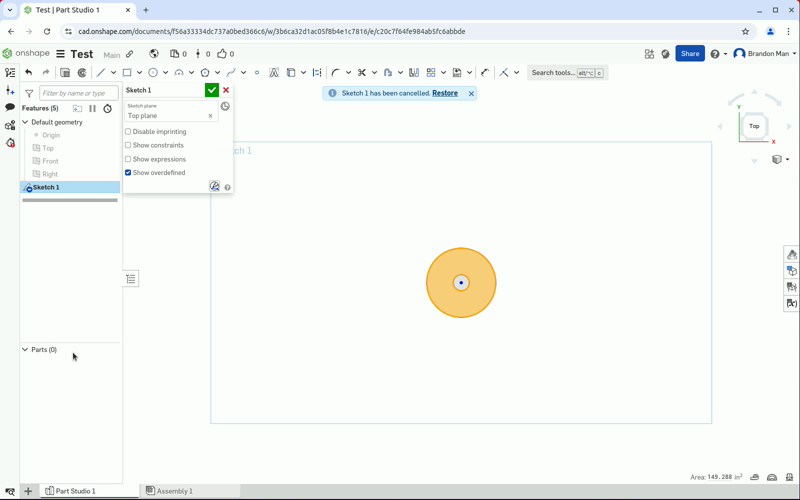
key(shift+e)
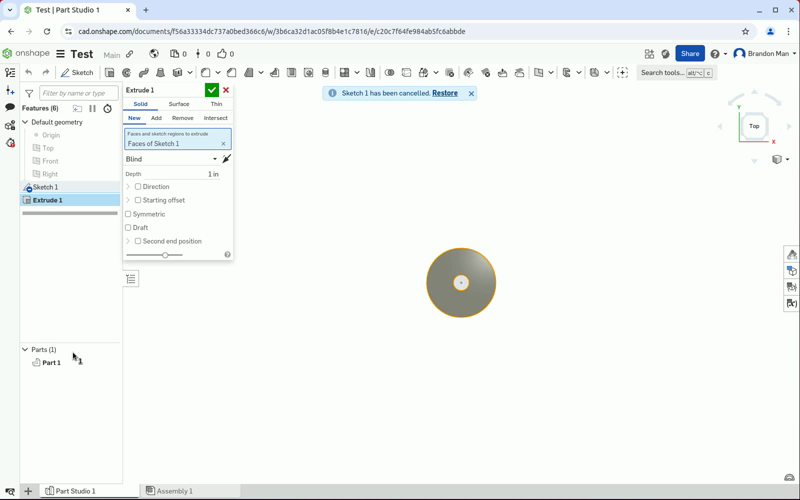
mouse_move(143, 106)
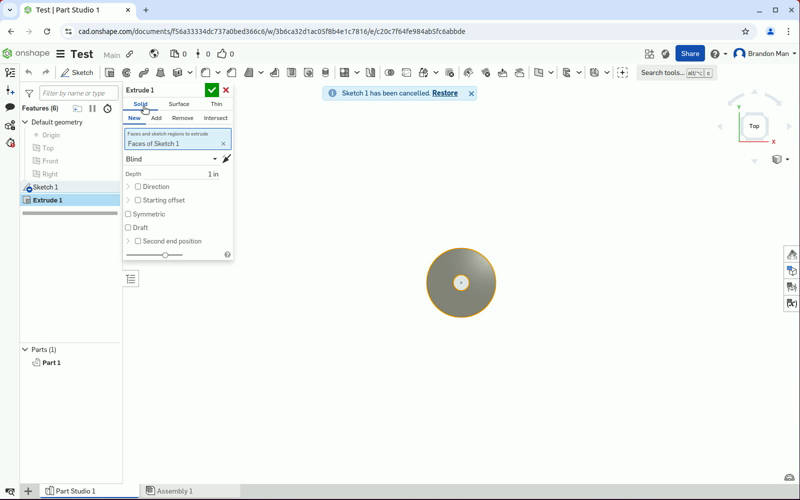
click(143, 106)
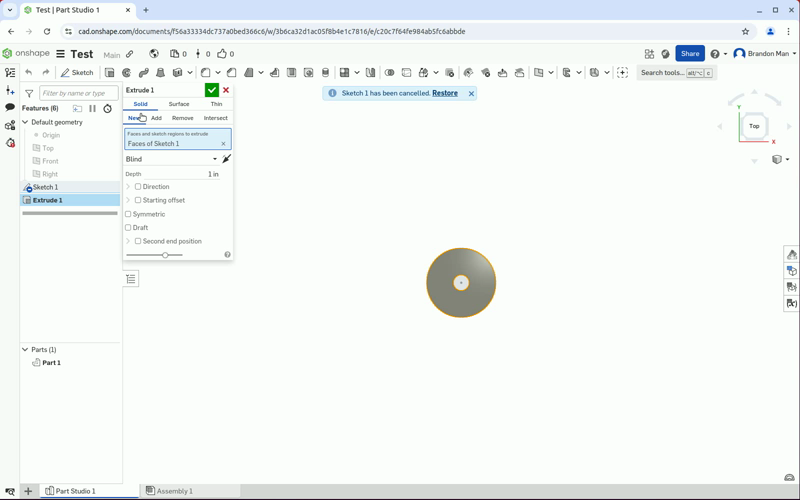
mouse_move(137, 120)
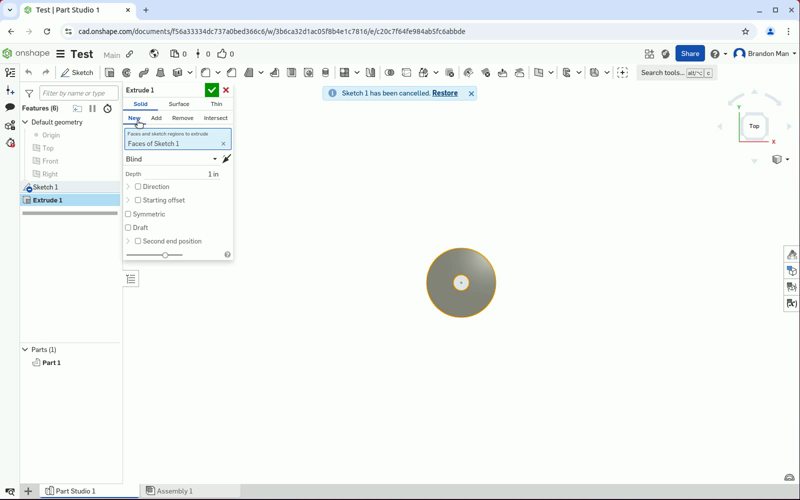
click(137, 120)
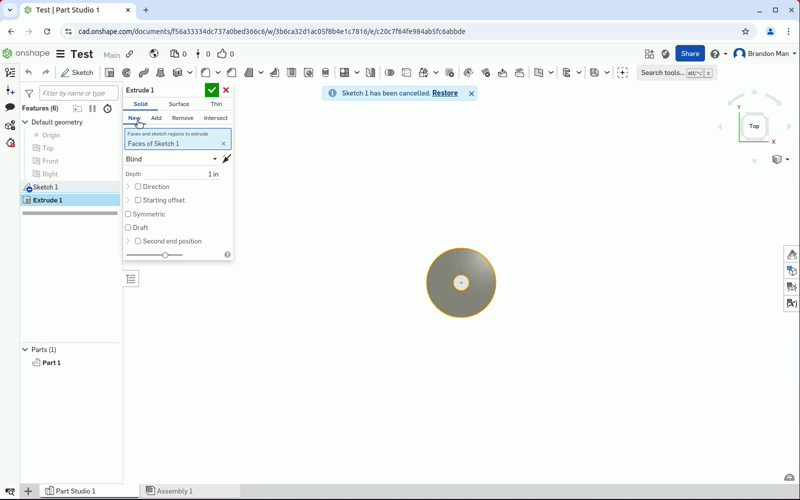
key(tab, 4)
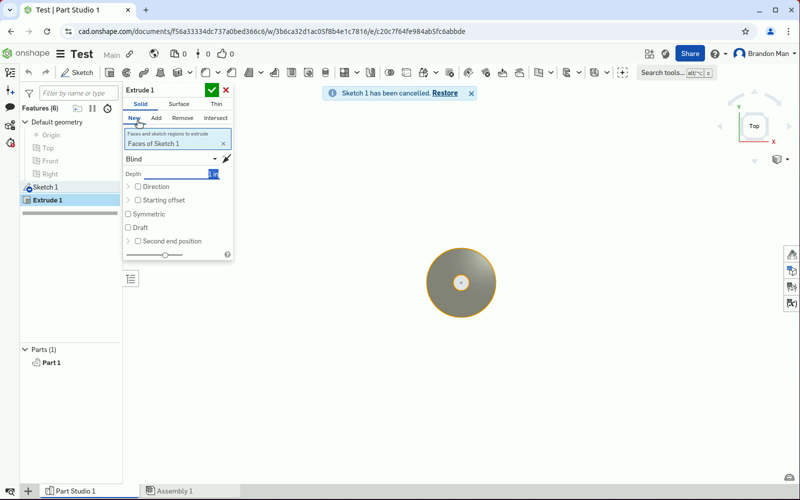
text(1.204)
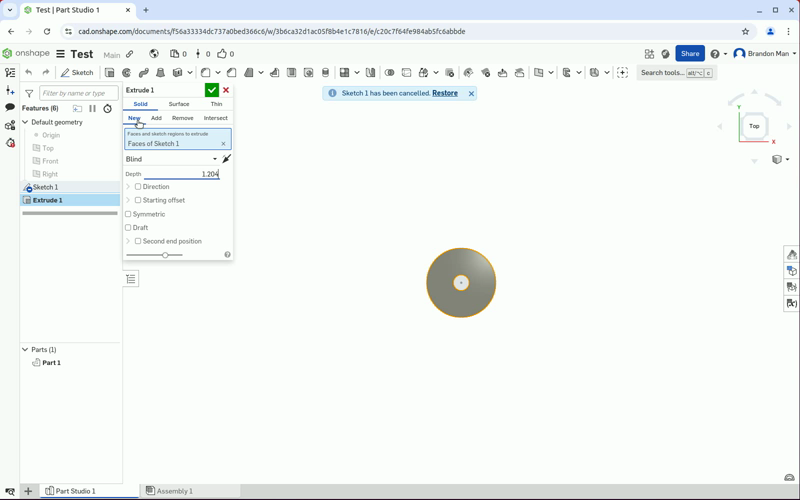
key(enter)
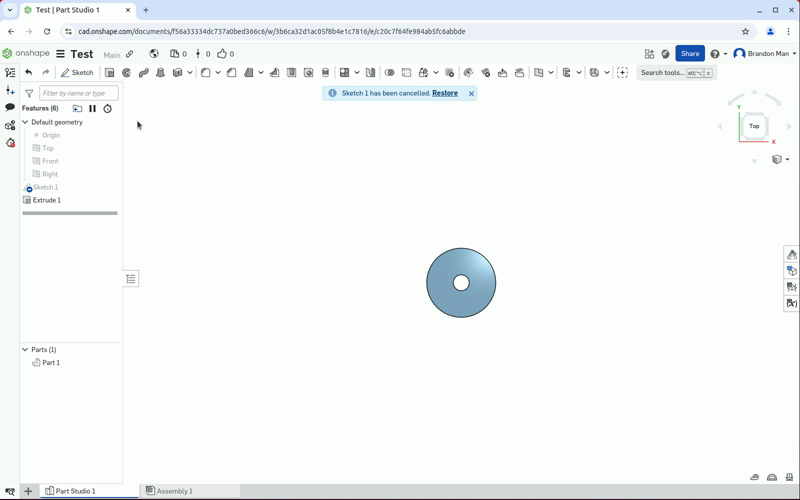
key(shift+h)
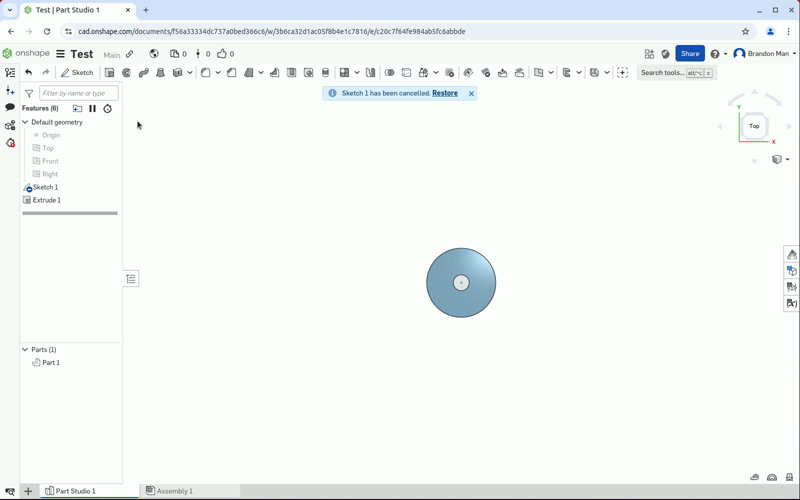
key(shift+h)
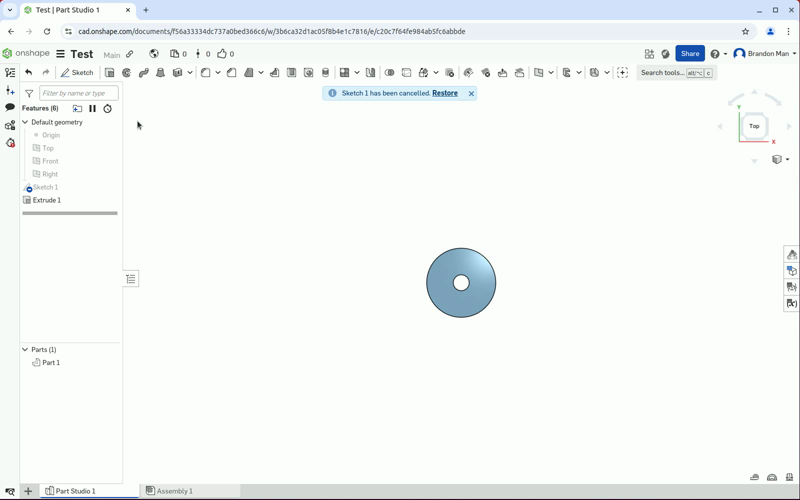
mouse_move(73, 189)
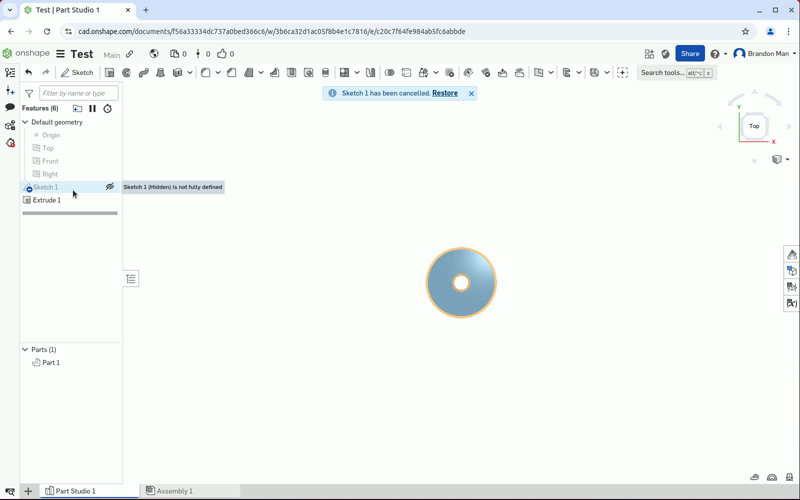
click(73, 189)
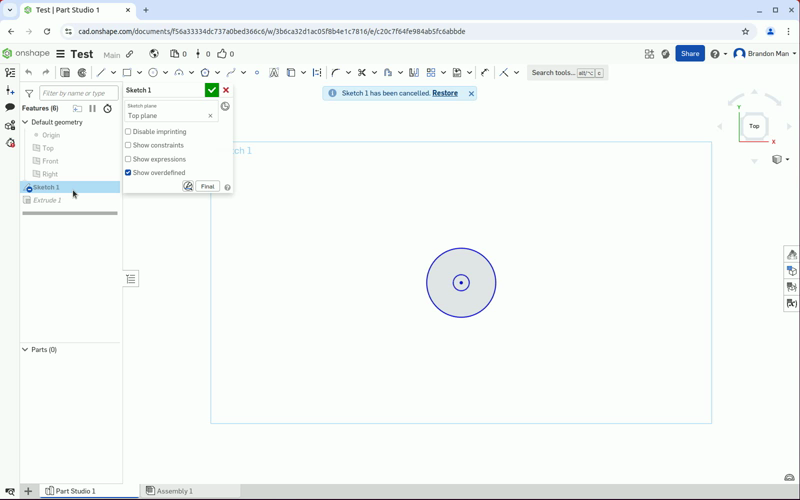
mouse_move(229, 92)
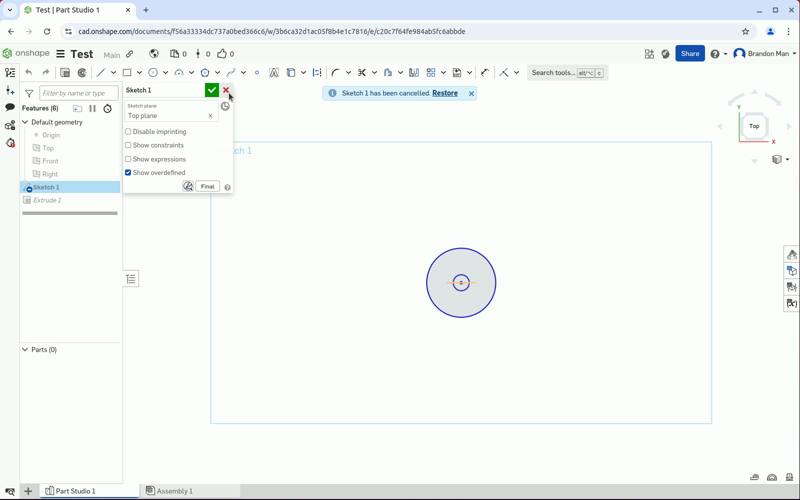
click(229, 92)
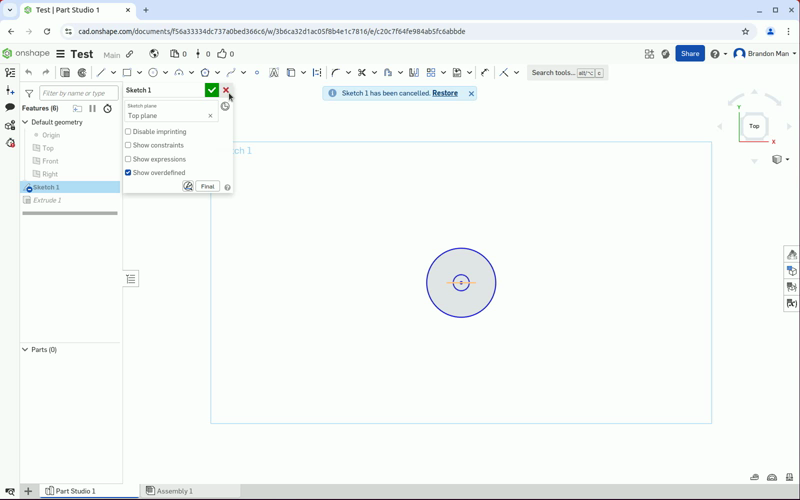
key(shift+s)
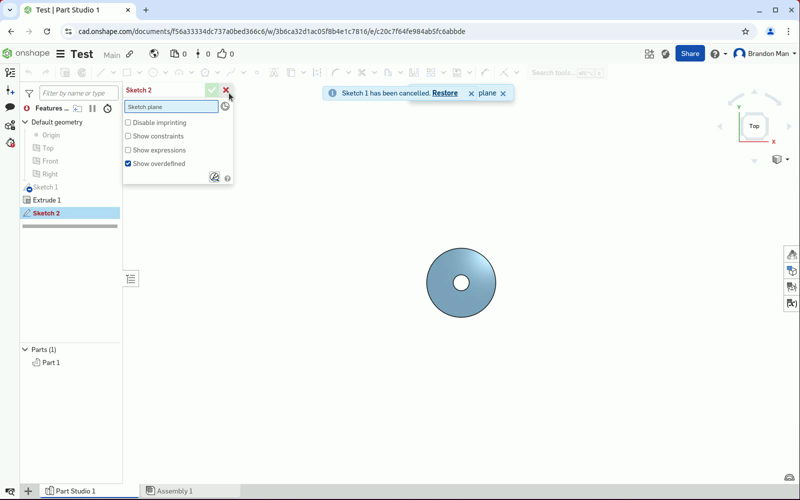
mouse_move(73, 150)
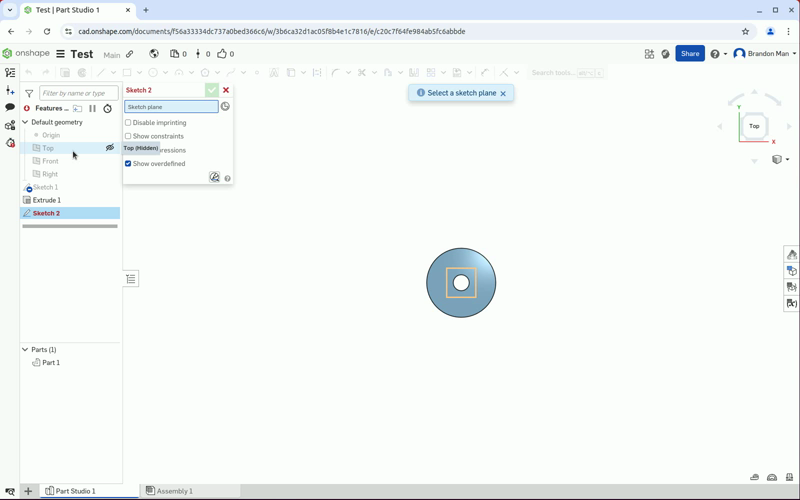
click(73, 150)
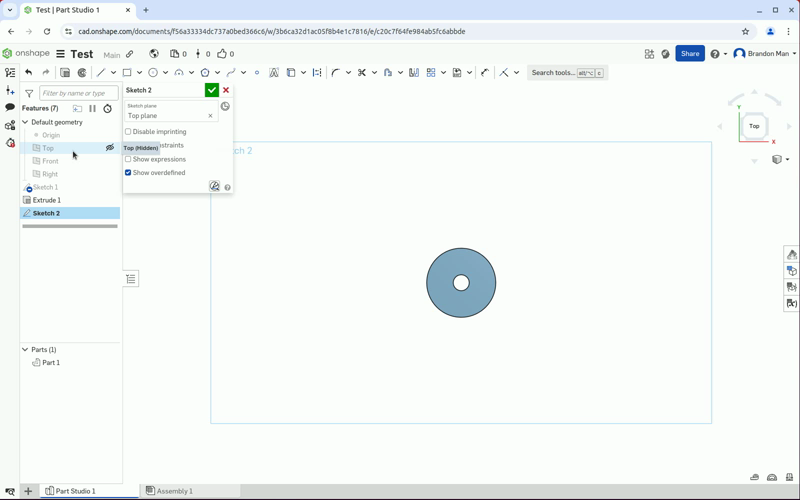
mouse_move(73, 352)
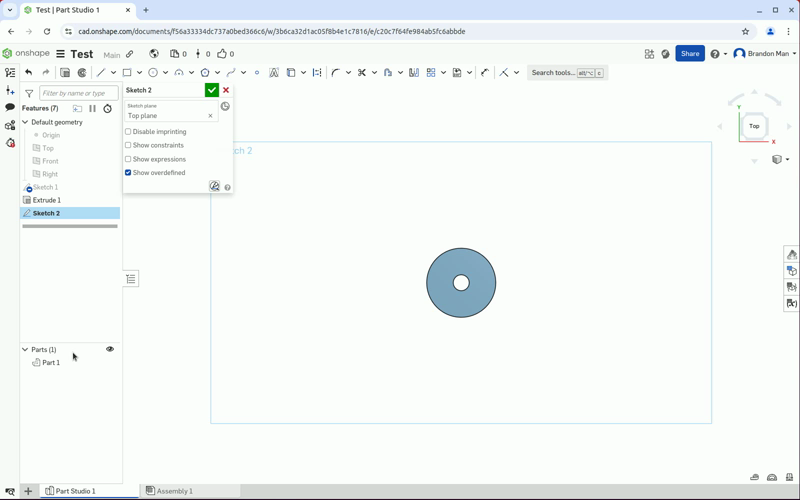
key(y)
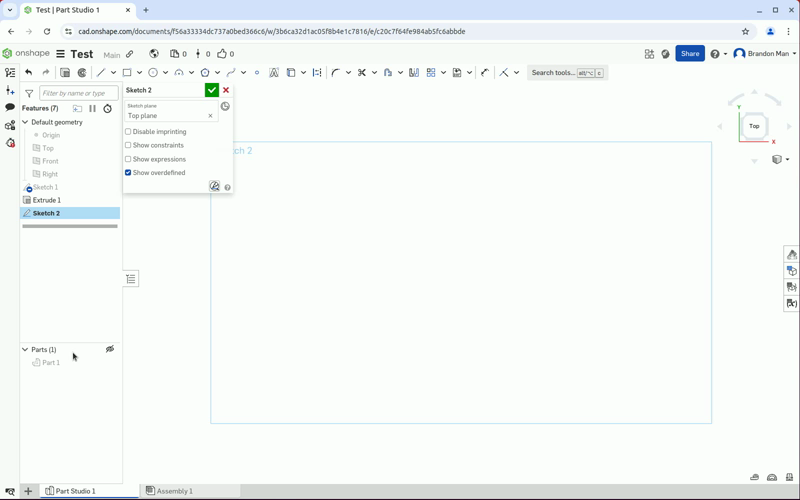
key(c)
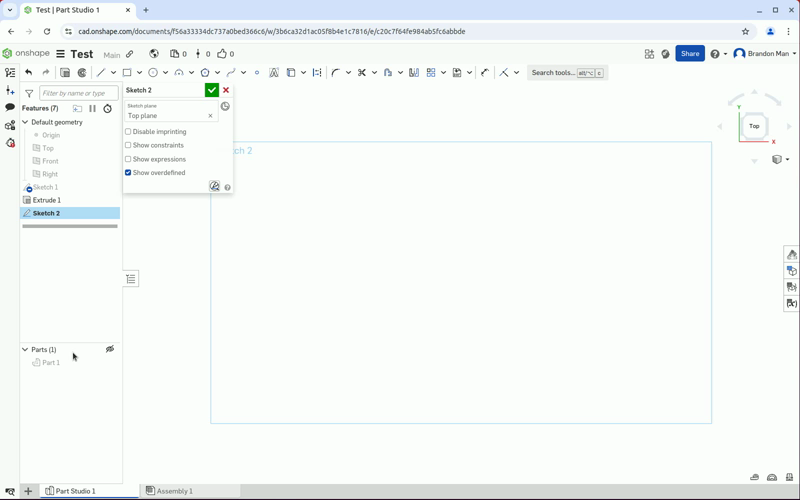
key_down(shift)
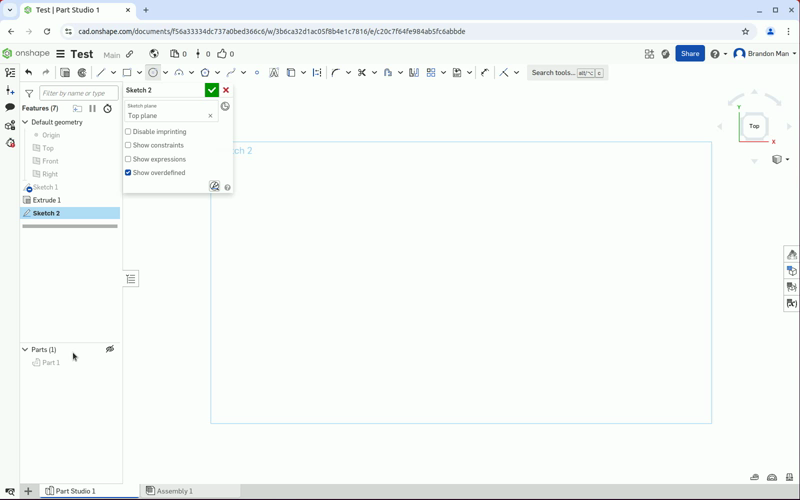
mouse_move(460, 282)
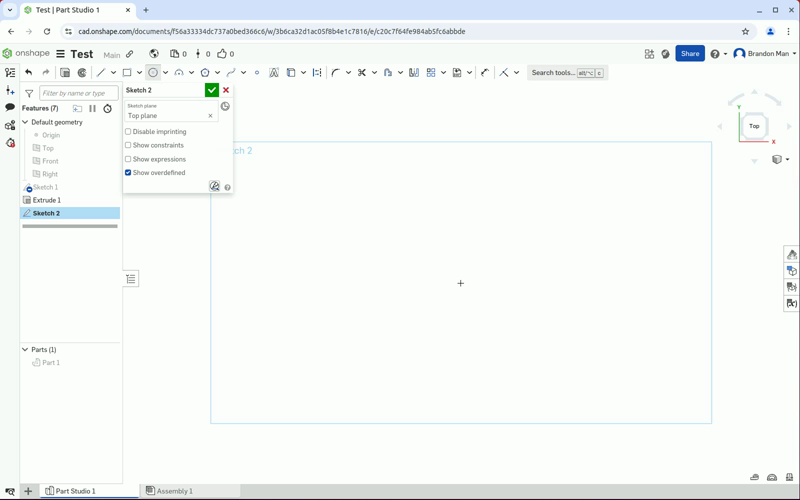
click(460, 282)
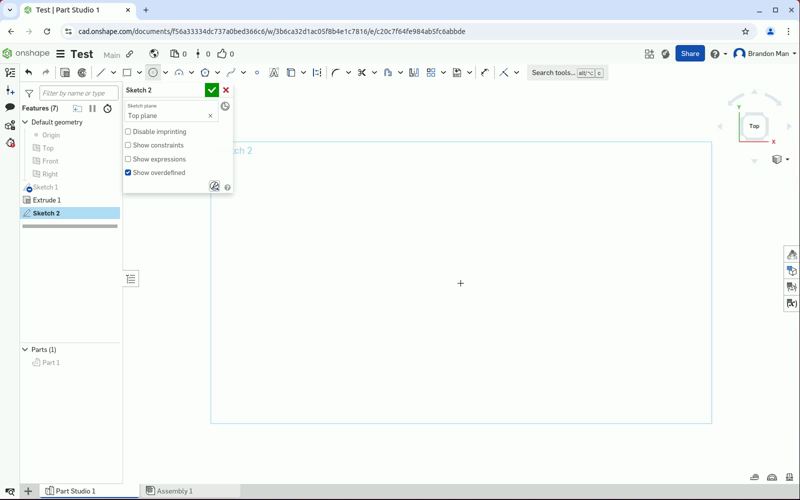
key_up(shift)
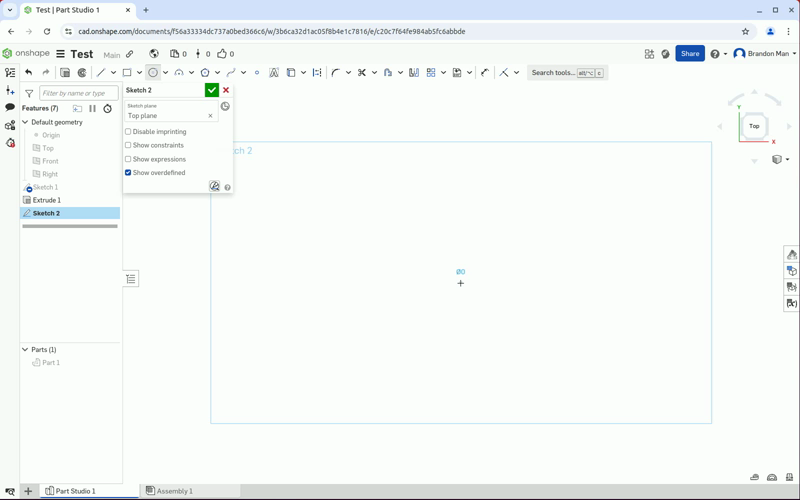
mouse_move(468, 282)
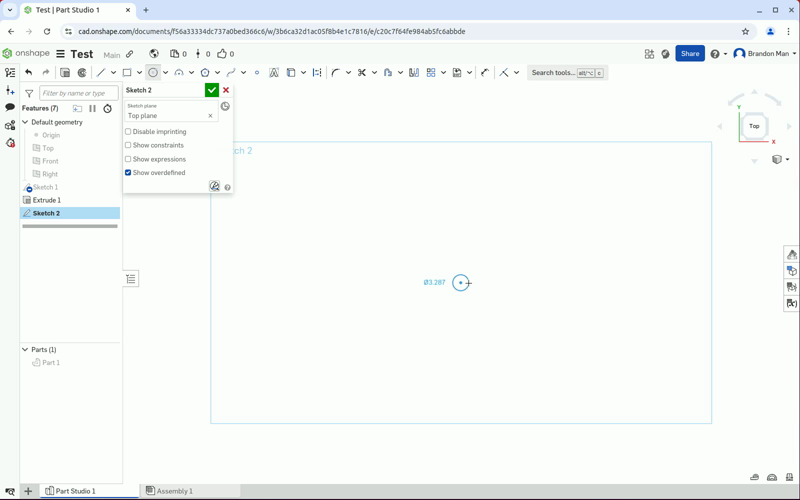
click(468, 282)
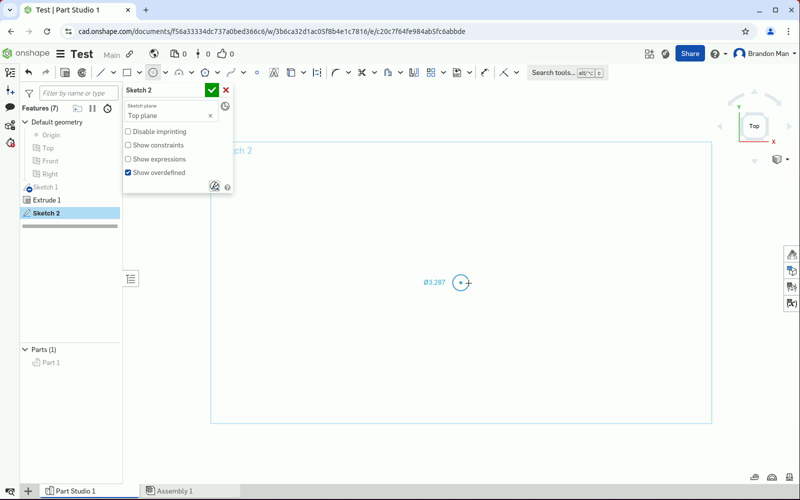
key(esc)
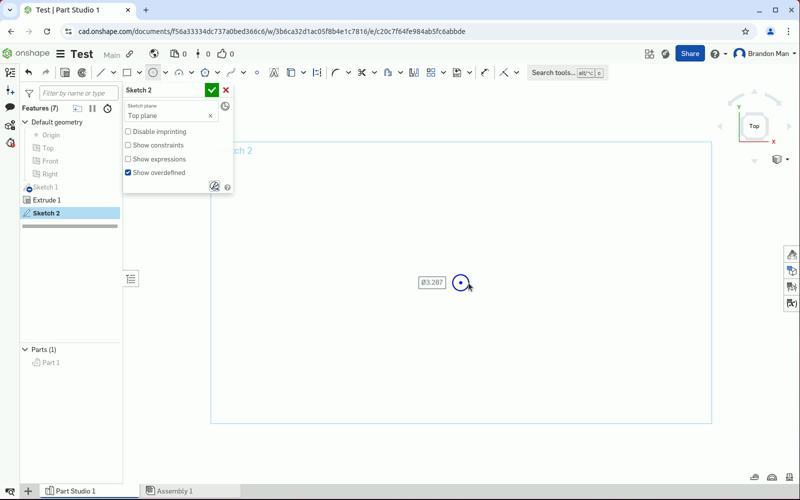
mouse_move(459, 283)
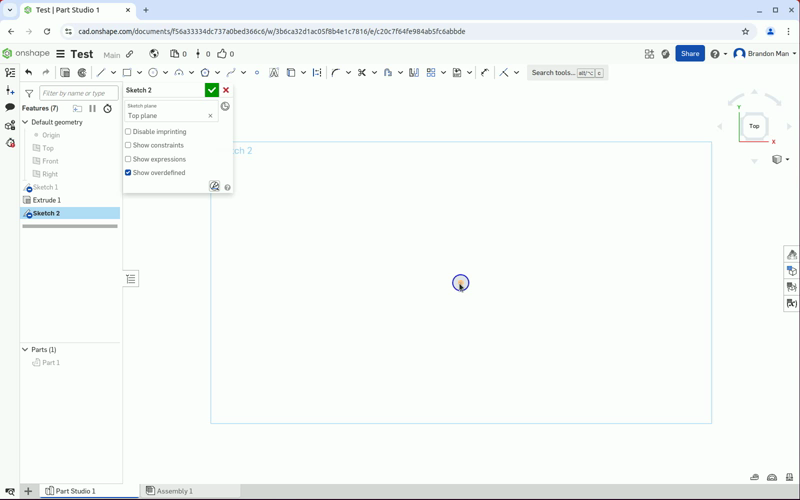
scroll(6)
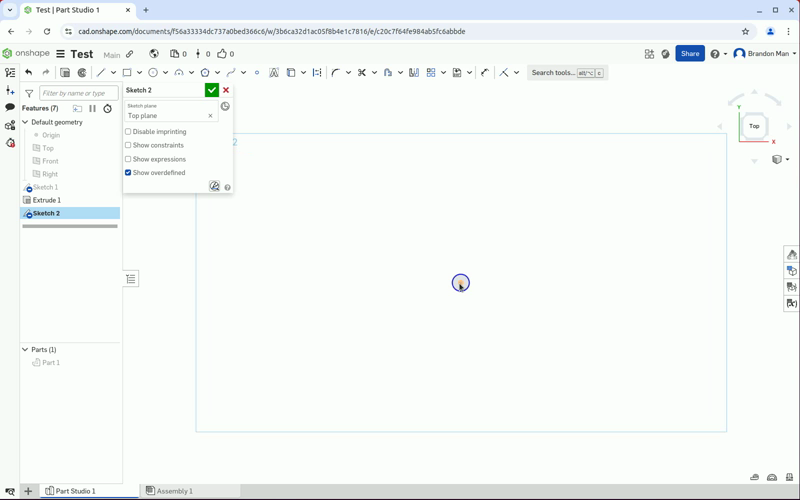
scroll(6)
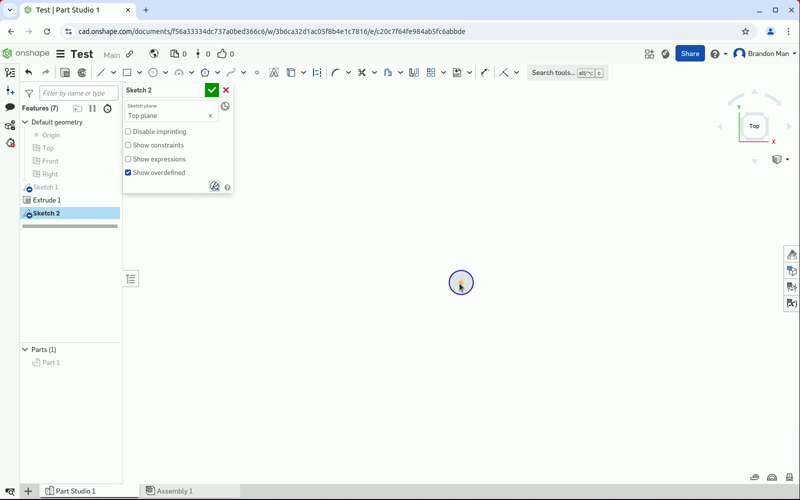
scroll(6)
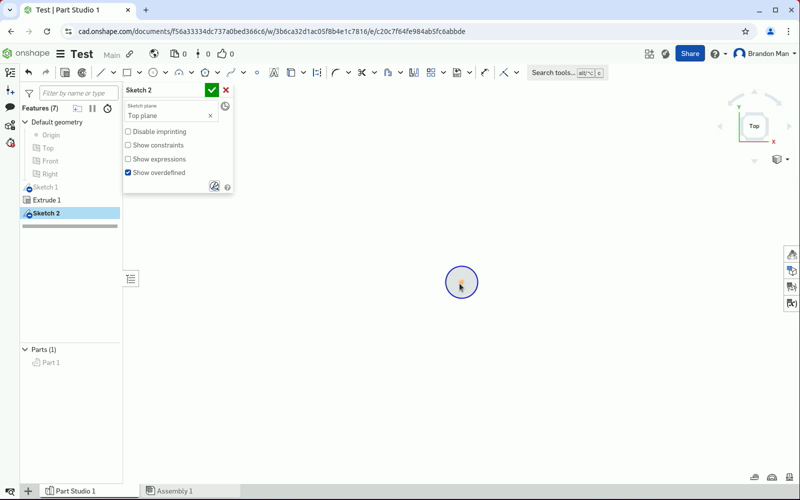
scroll(6)
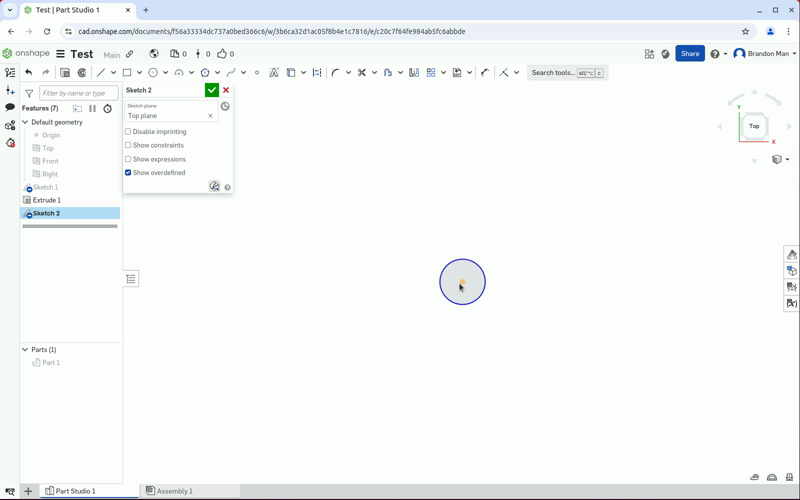
scroll(6)
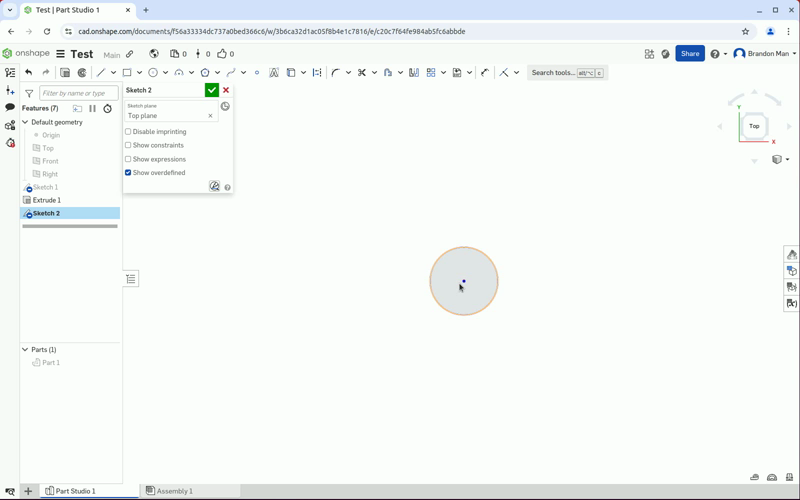
scroll(6)
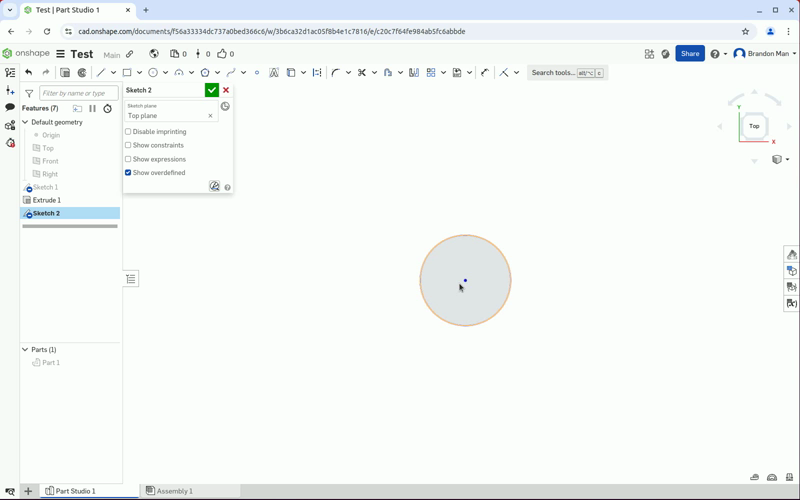
scroll(6)
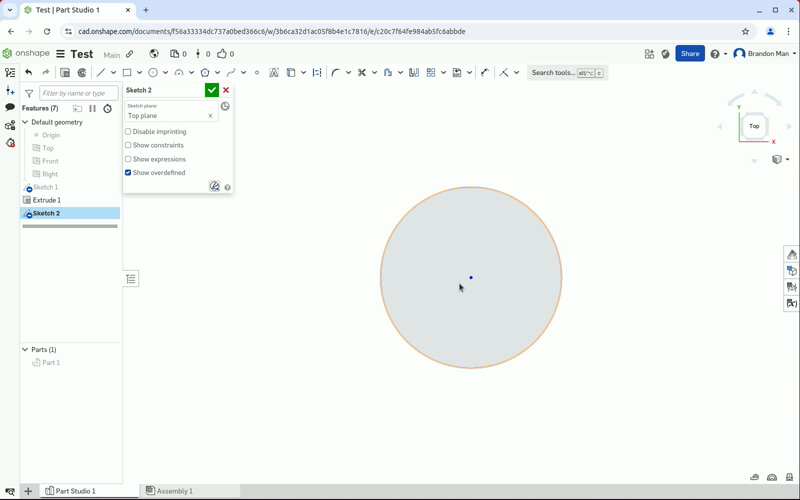
click(459, 283)
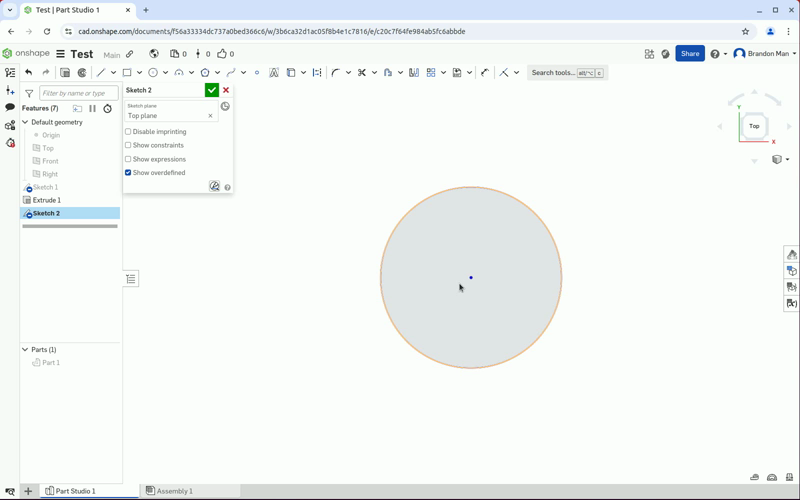
scroll(-6)
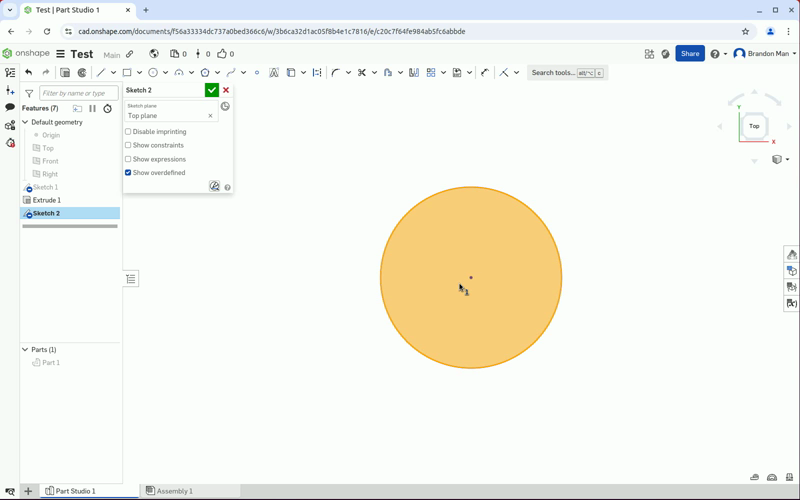
scroll(-6)
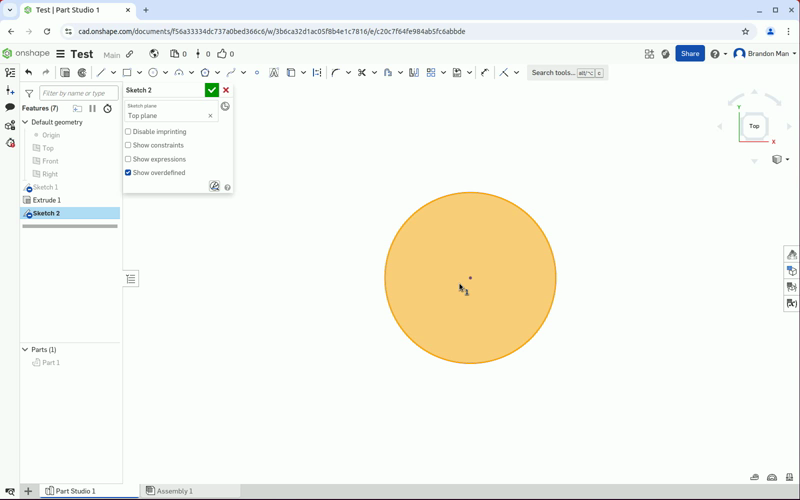
scroll(-6)
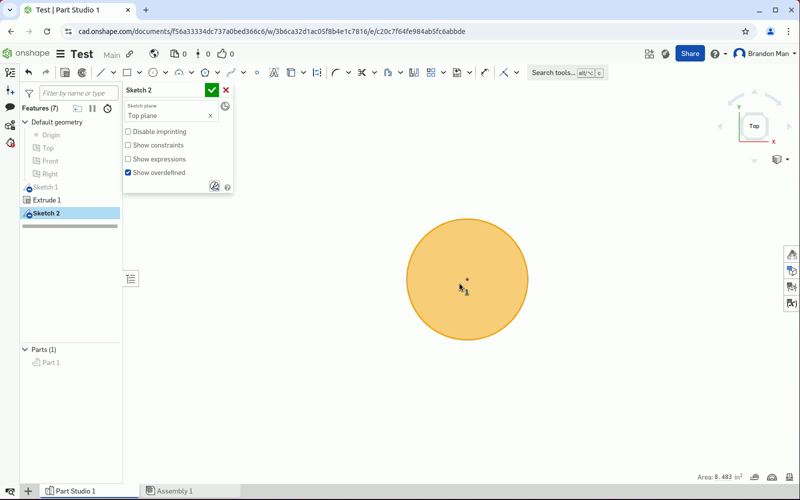
scroll(-6)
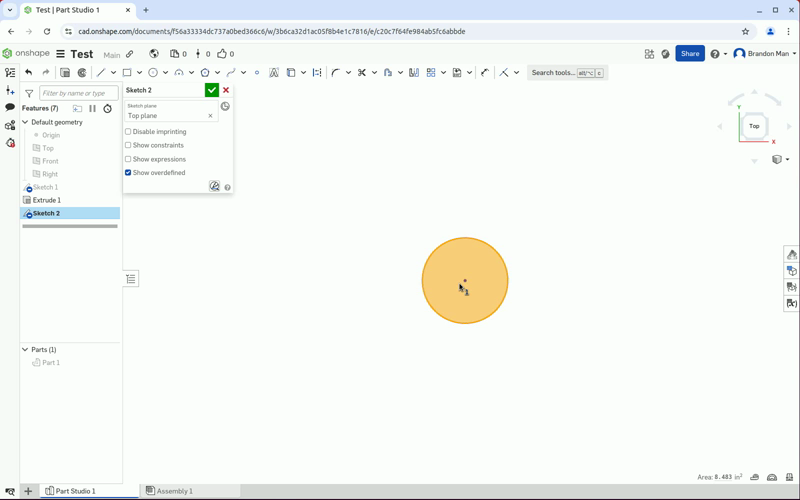
scroll(-6)
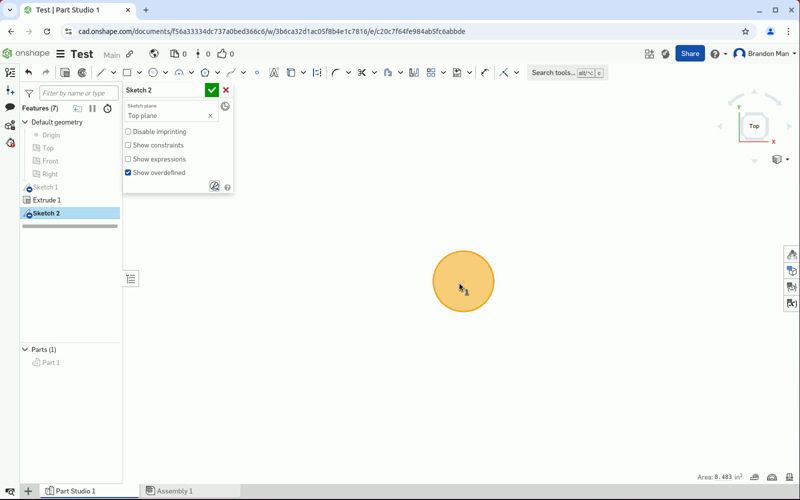
scroll(-6)
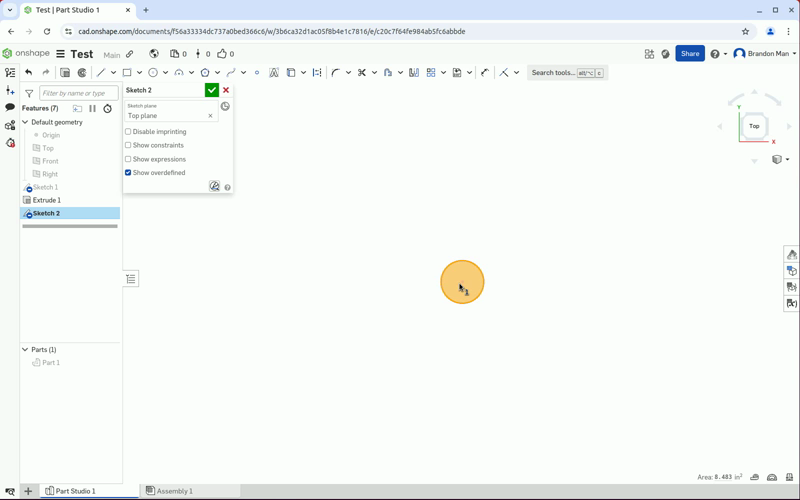
scroll(-6)
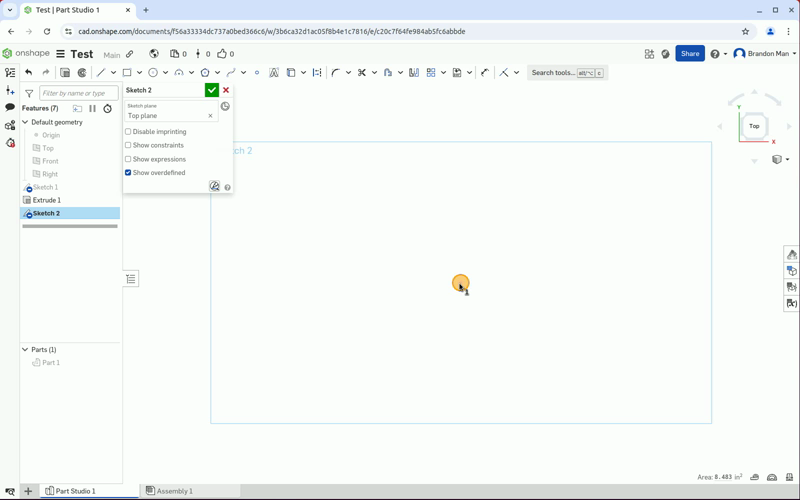
mouse_move(73, 352)
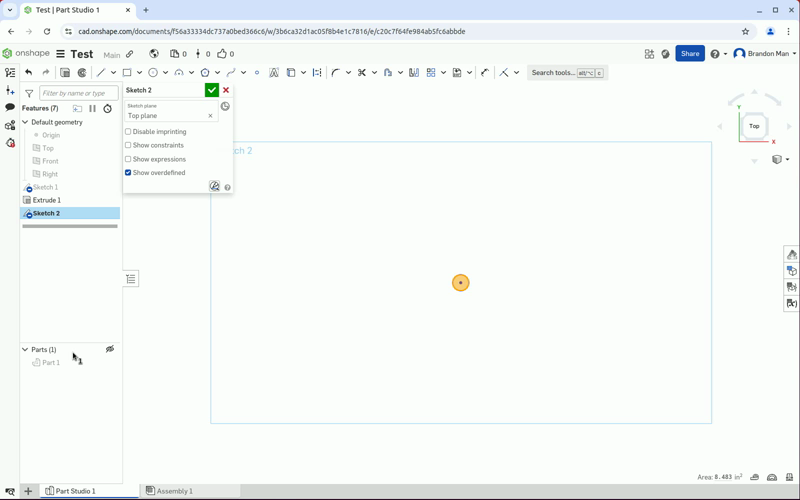
key(shift+y)
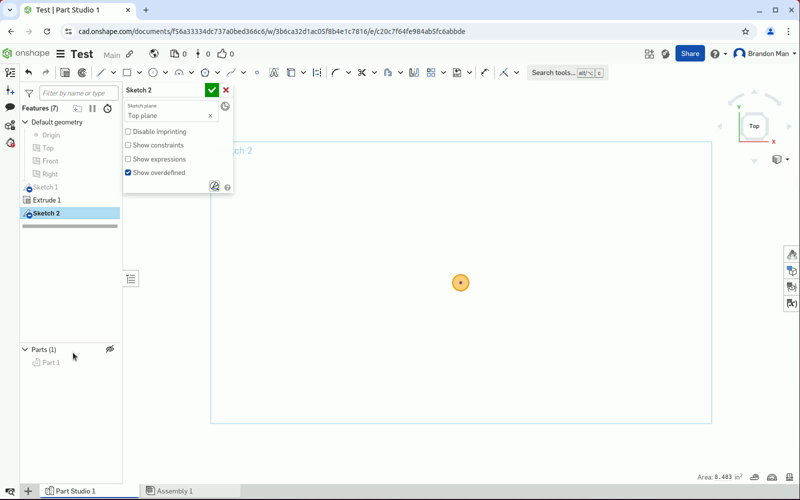
key(shift+e)
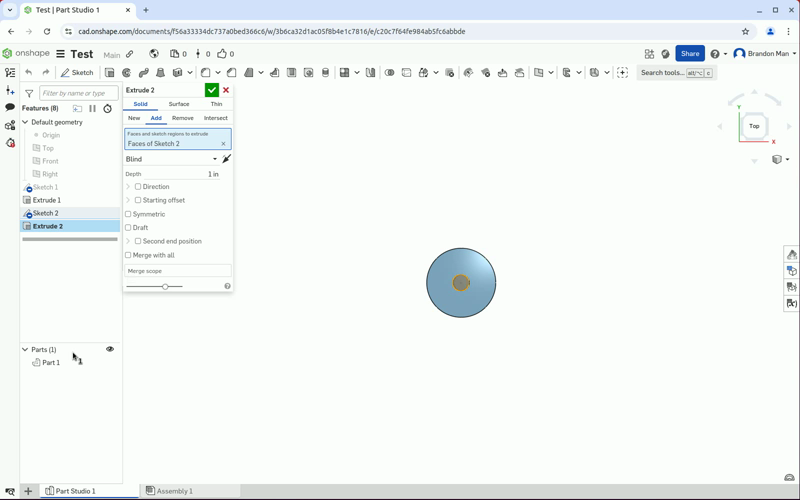
mouse_move(143, 106)
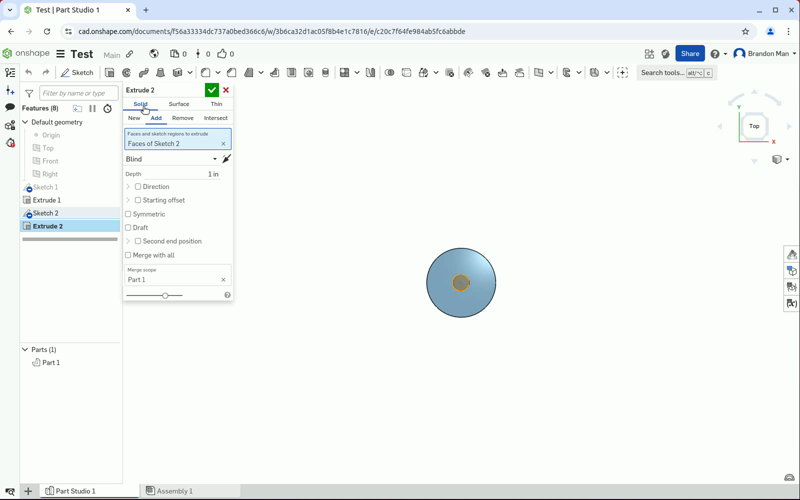
click(143, 106)
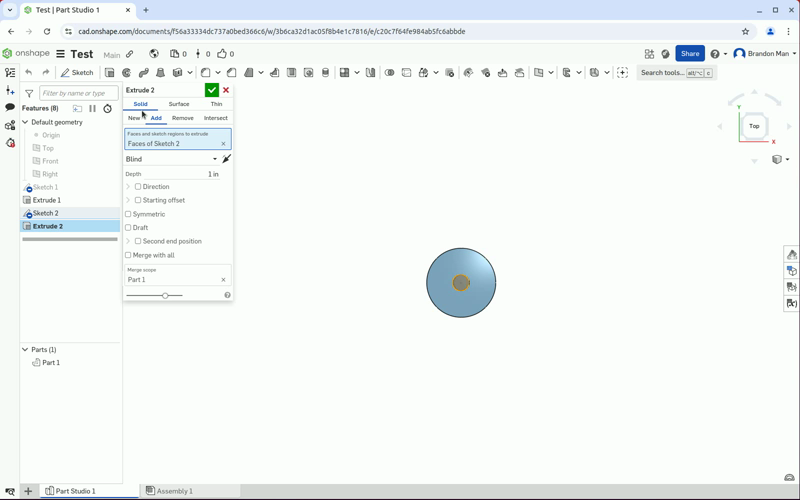
mouse_move(137, 120)
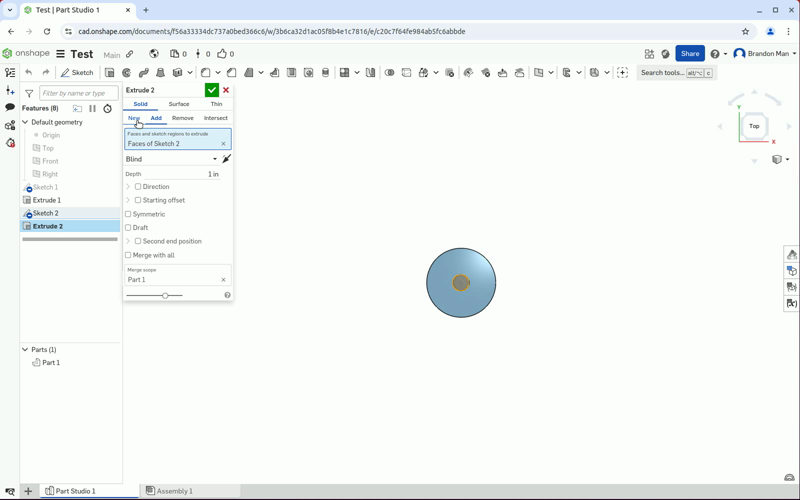
click(137, 120)
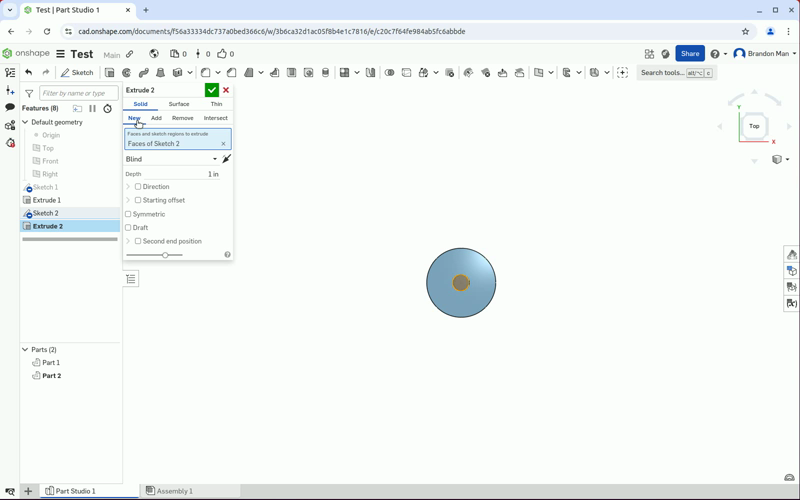
key(tab, 4)
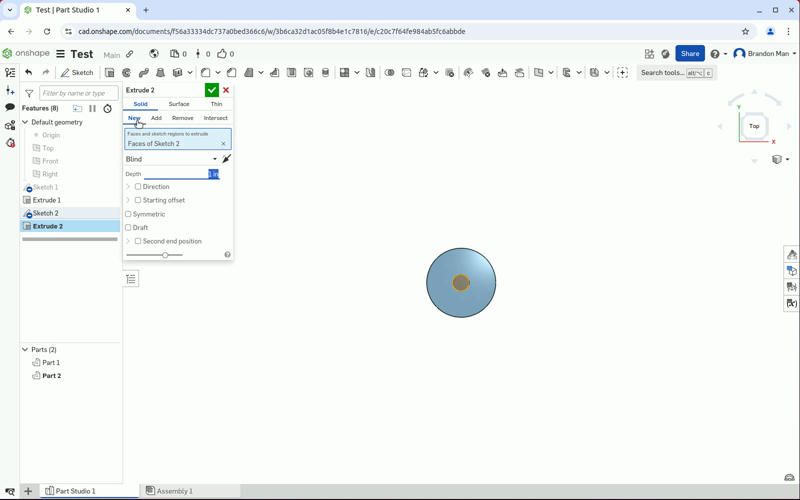
text(1.204)
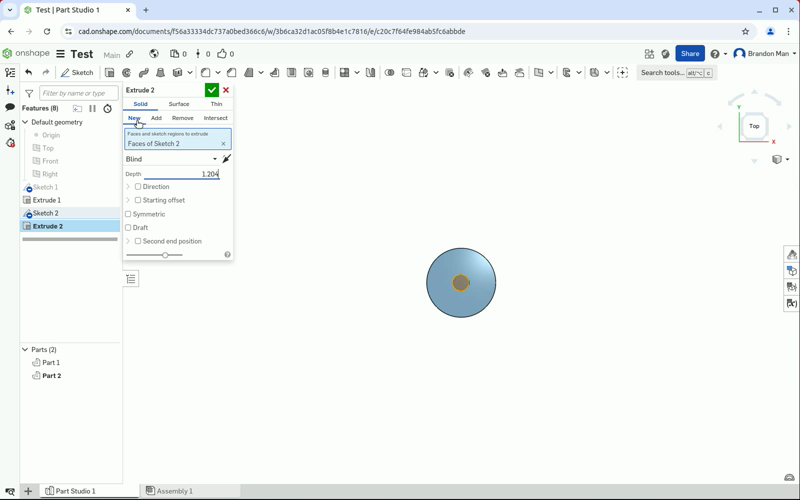
key(enter)
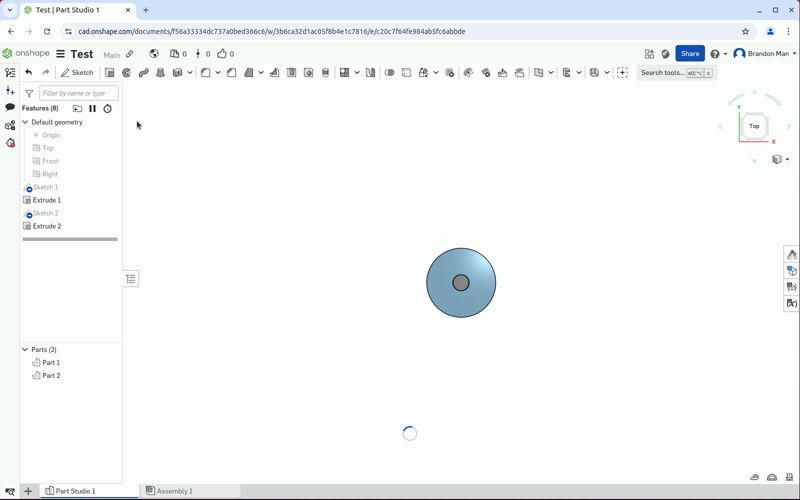
key(shift+h)
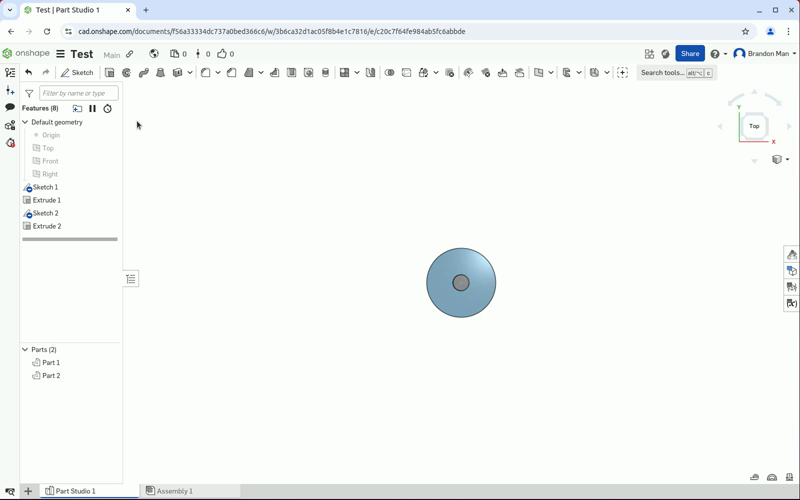
key(shift+h)
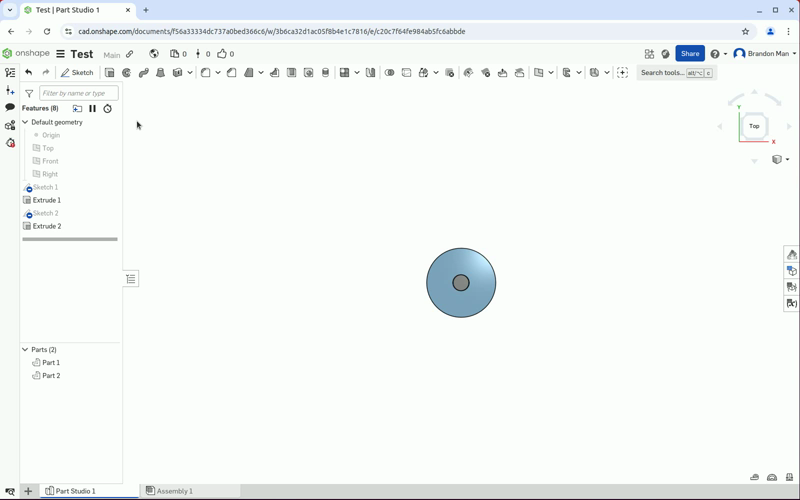
mouse_move(73, 189)
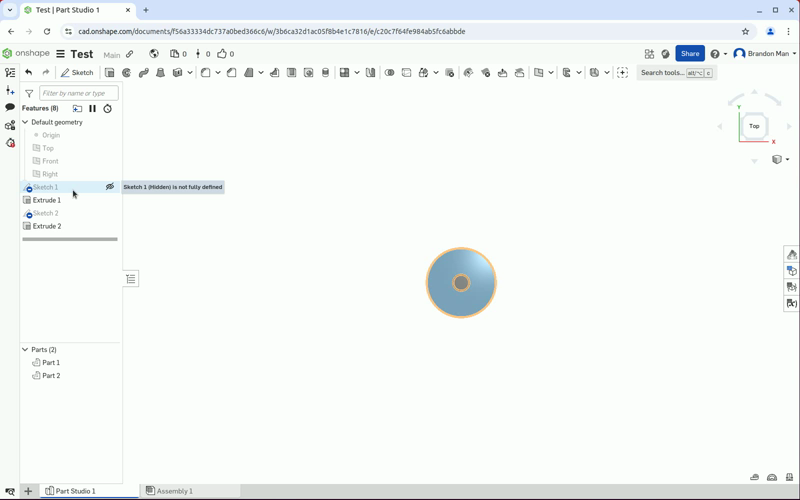
click(73, 189)
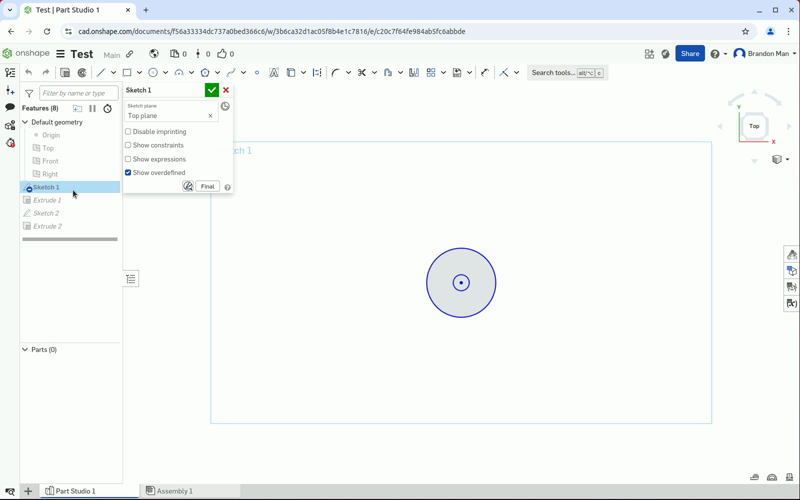
mouse_move(229, 92)
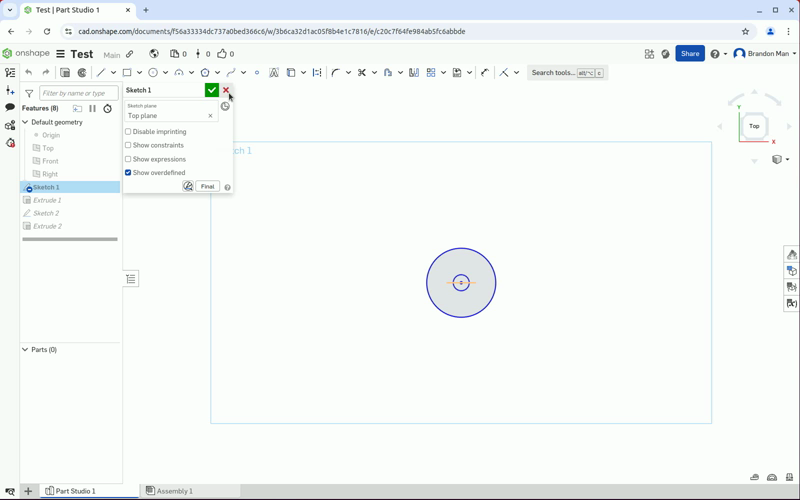
click(229, 92)
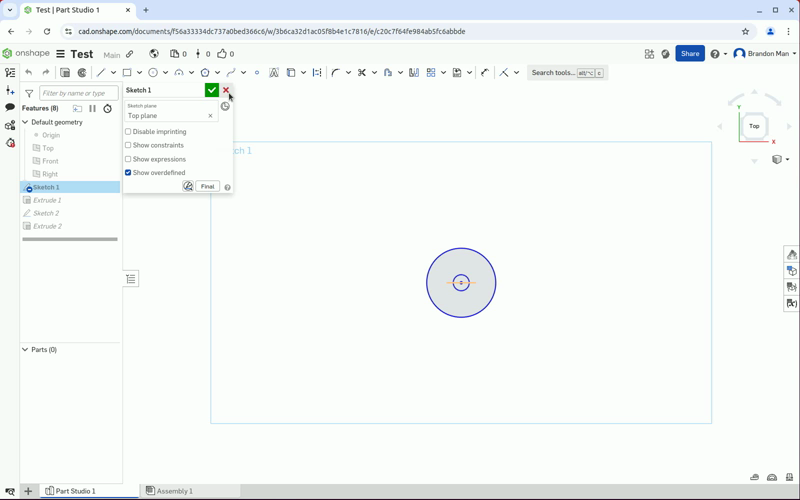
key(shift+s)
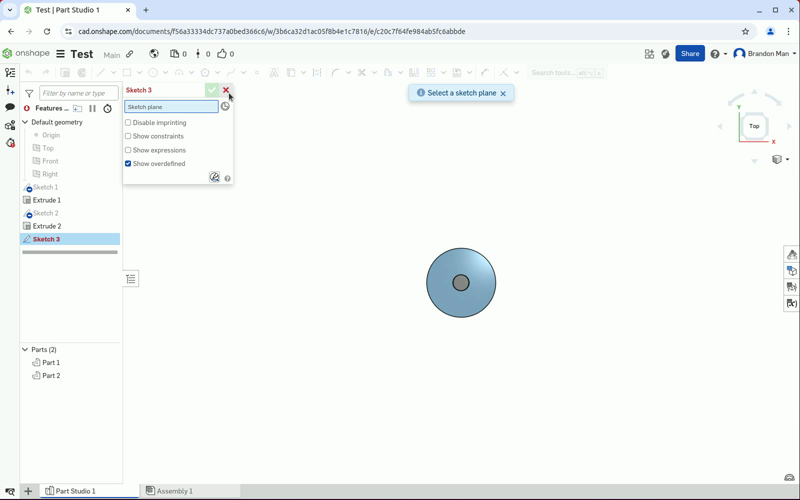
mouse_move(73, 150)
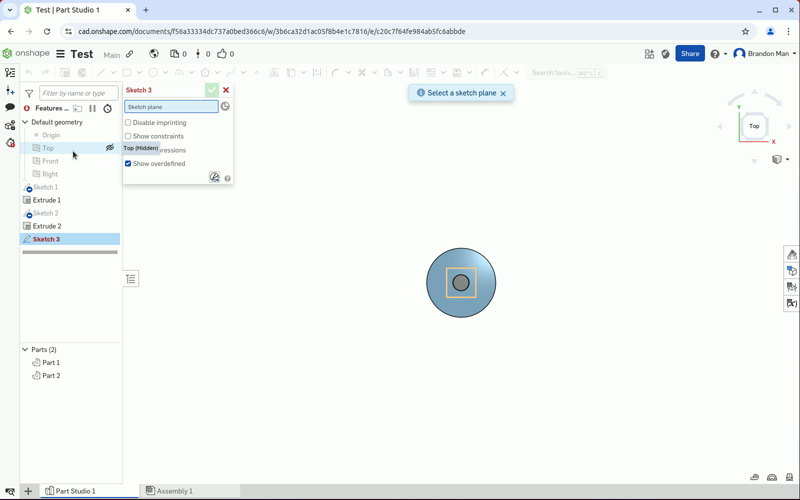
click(73, 150)
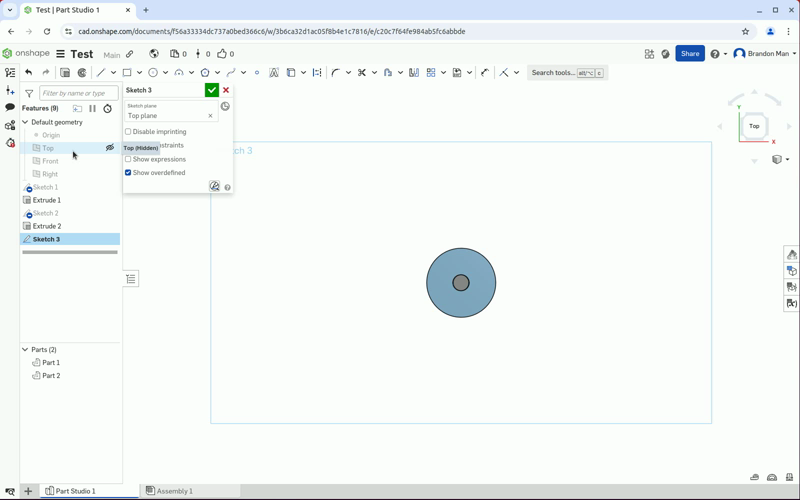
mouse_move(73, 352)
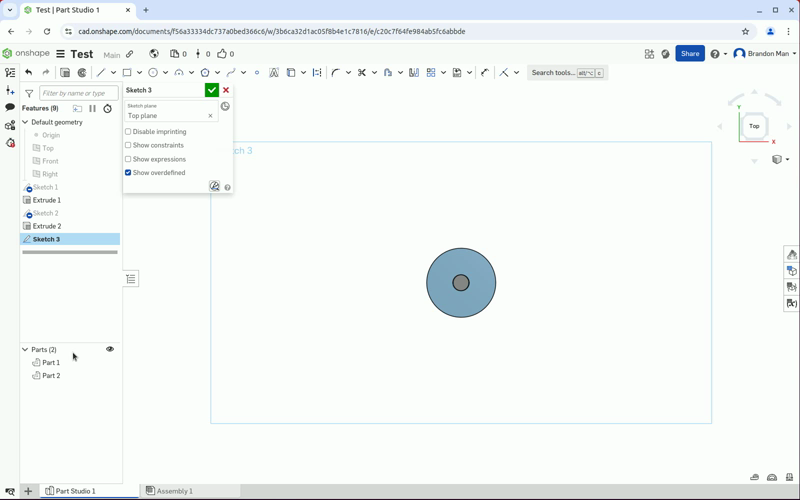
key(y)
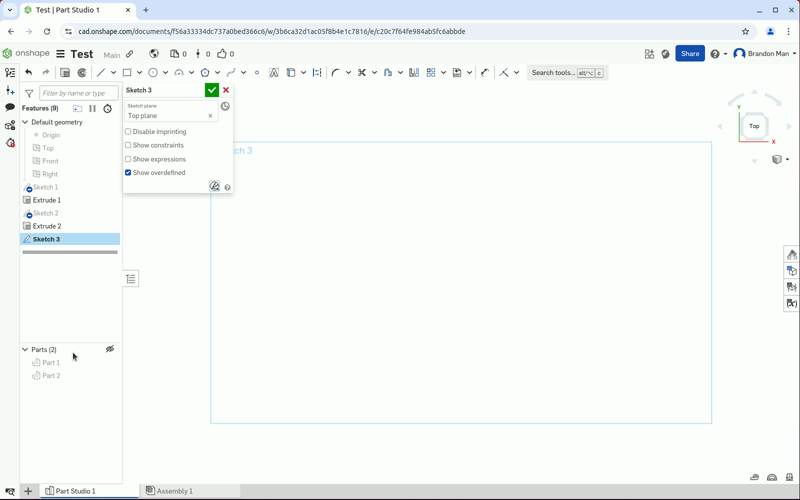
key(c)
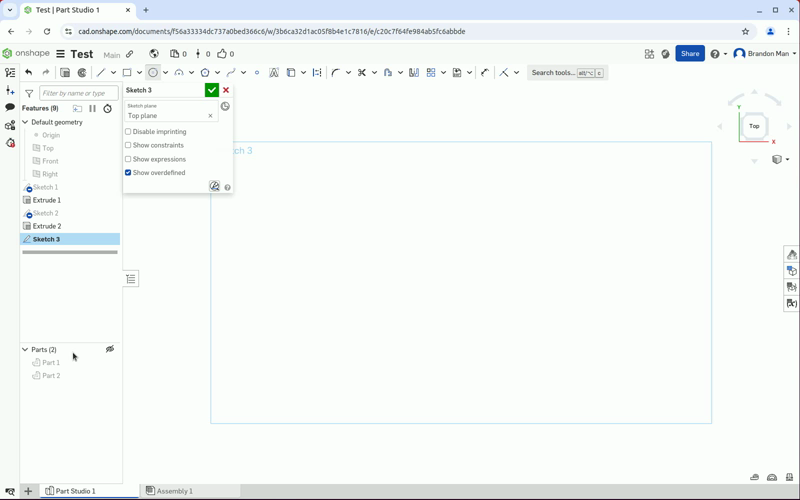
key_down(shift)
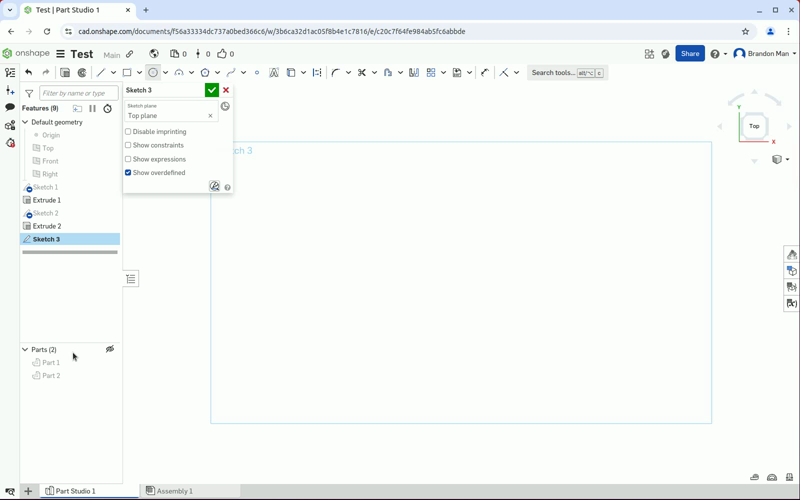
mouse_move(460, 282)
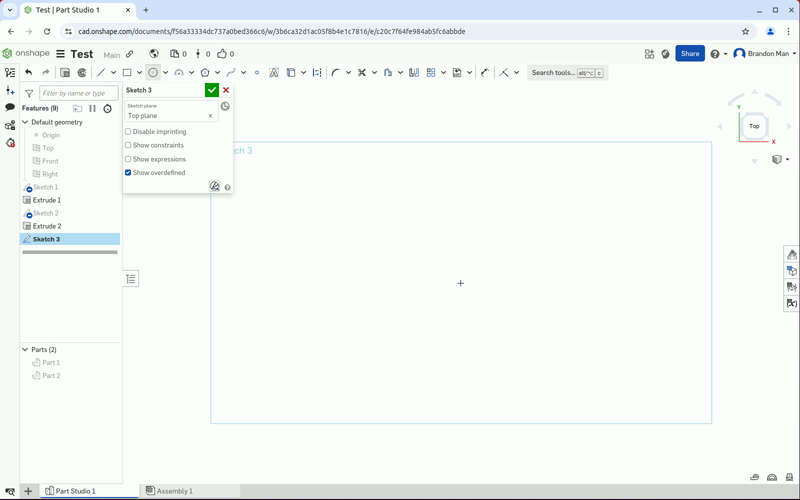
click(460, 282)
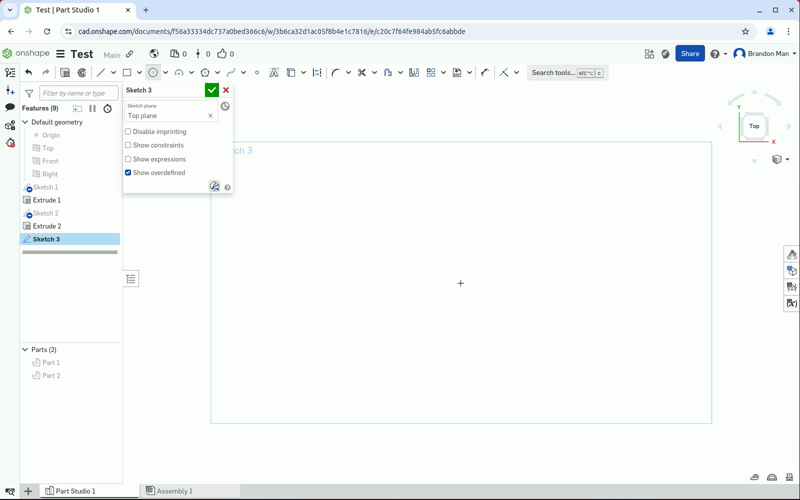
key_up(shift)
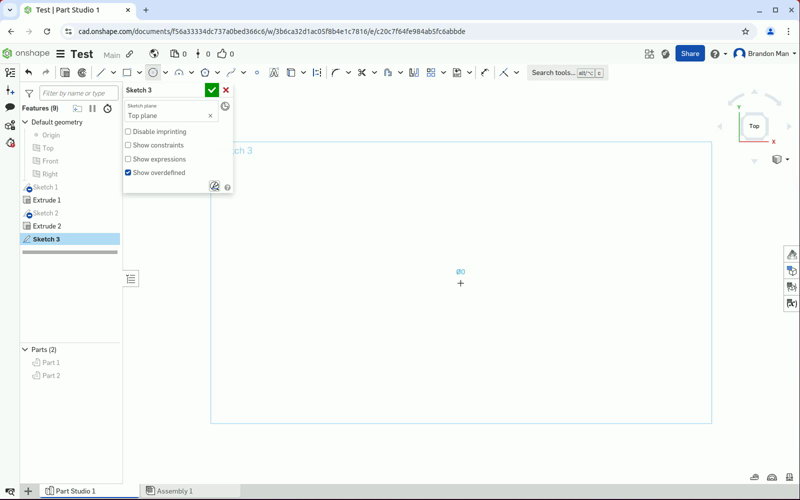
mouse_move(468, 282)
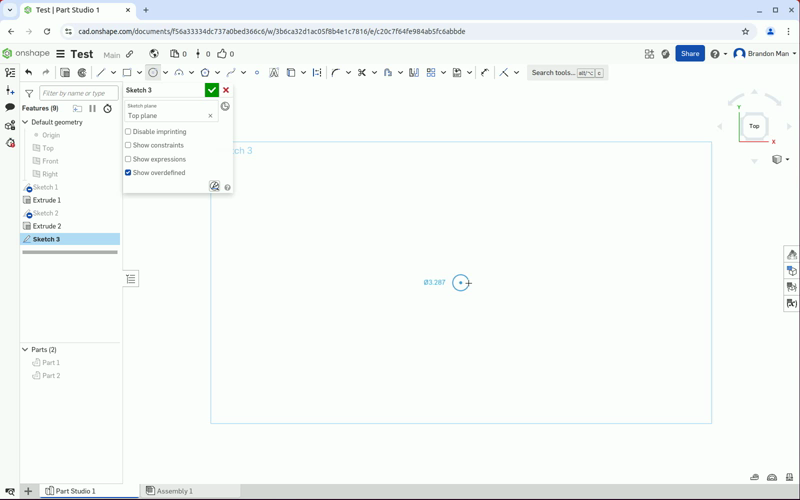
click(468, 282)
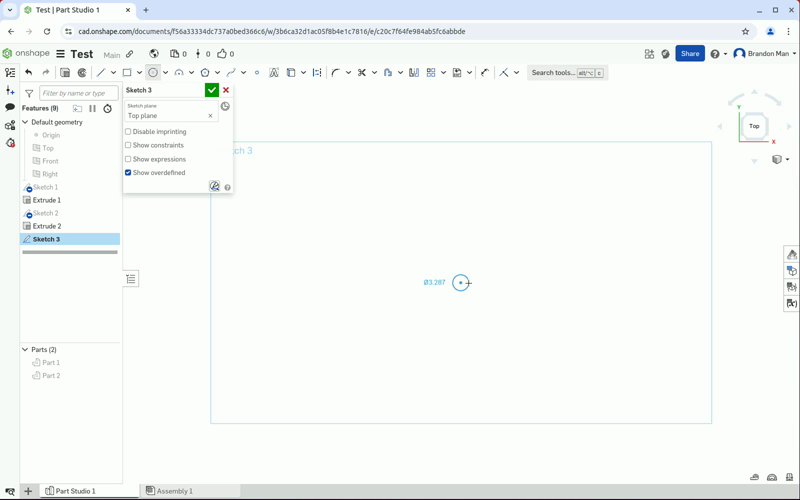
key(esc)
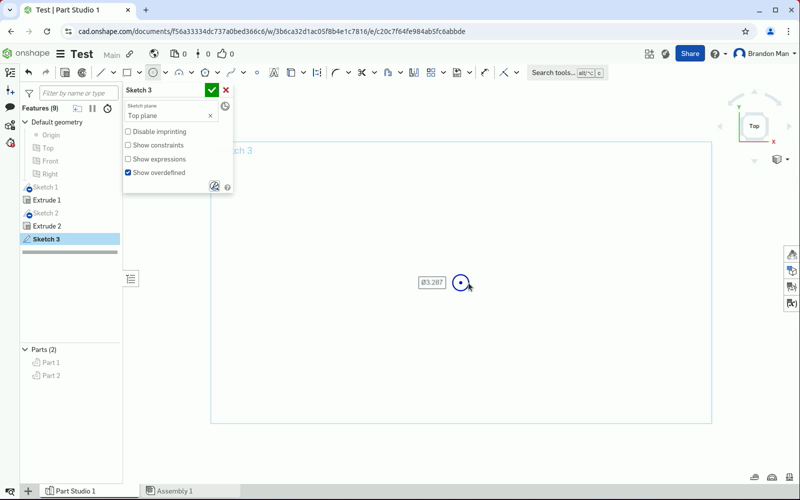
mouse_move(463, 289)
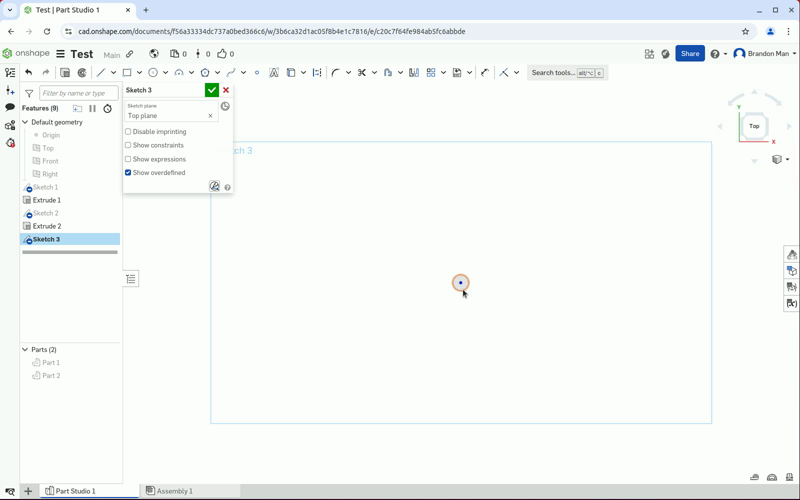
scroll(6)
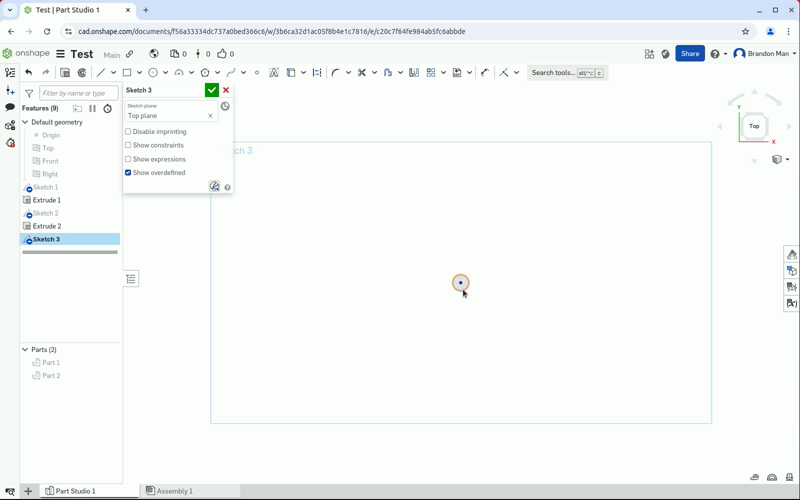
scroll(6)
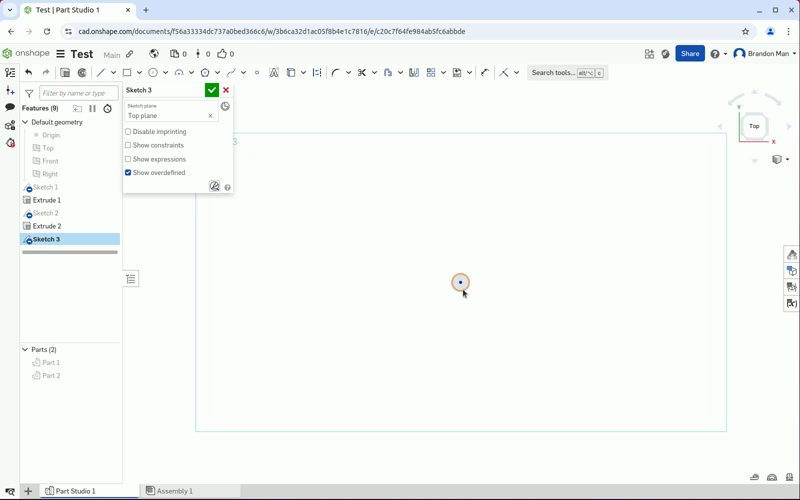
scroll(6)
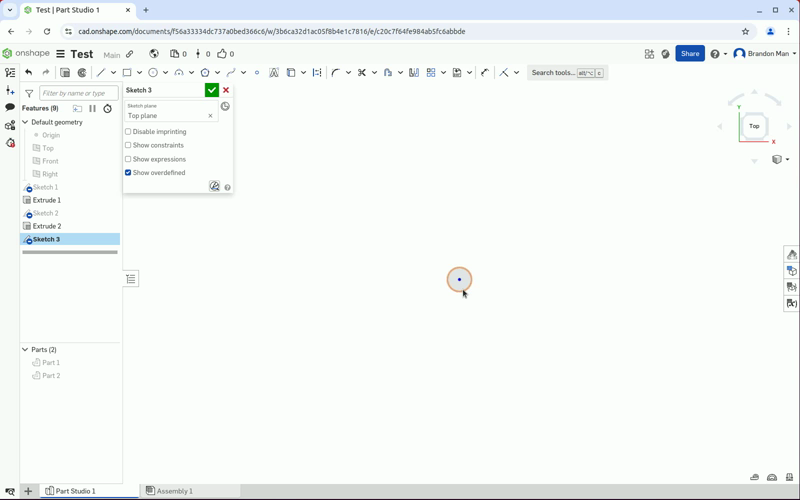
scroll(6)
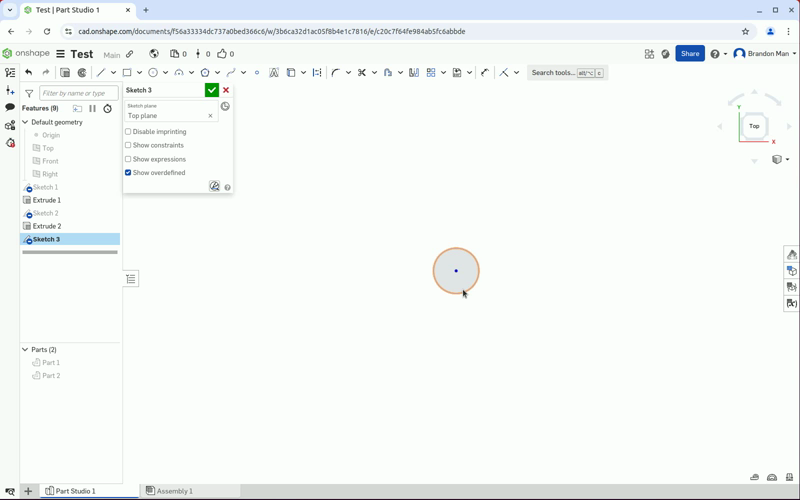
scroll(6)
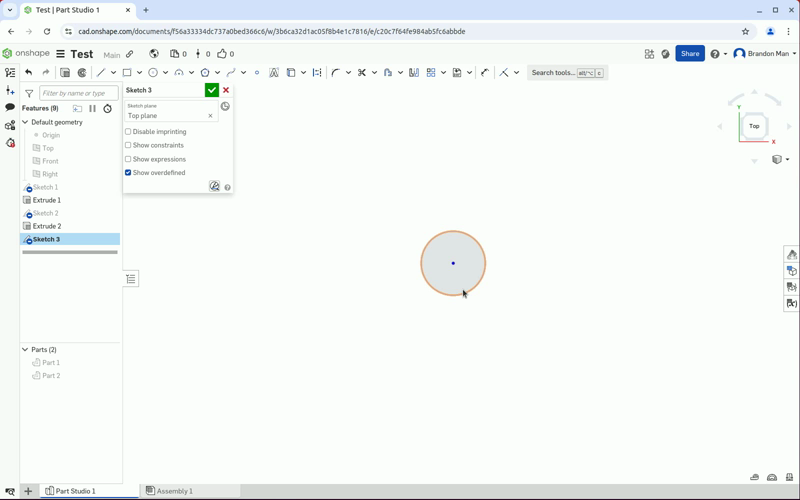
scroll(6)
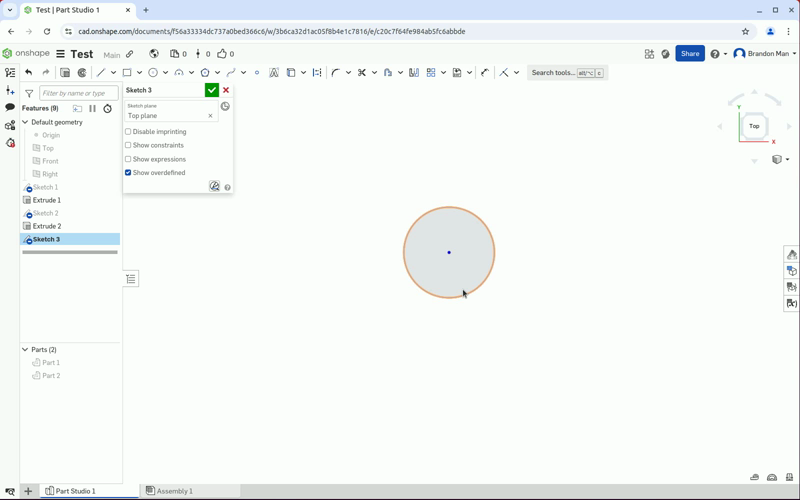
scroll(6)
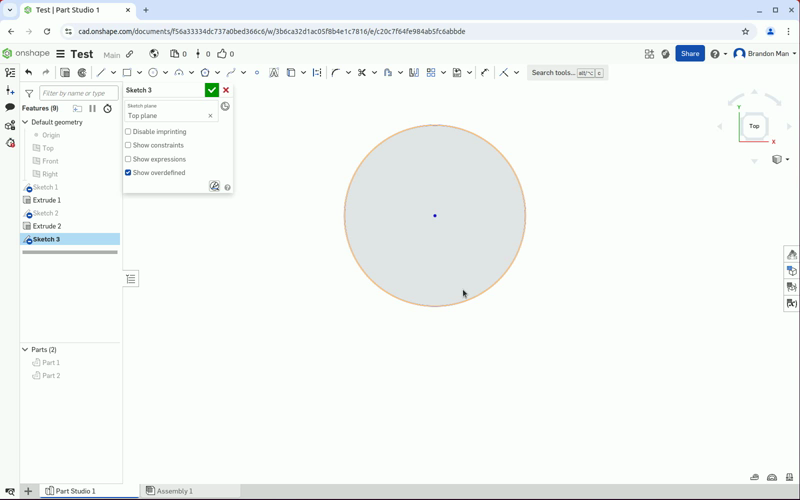
click(463, 289)
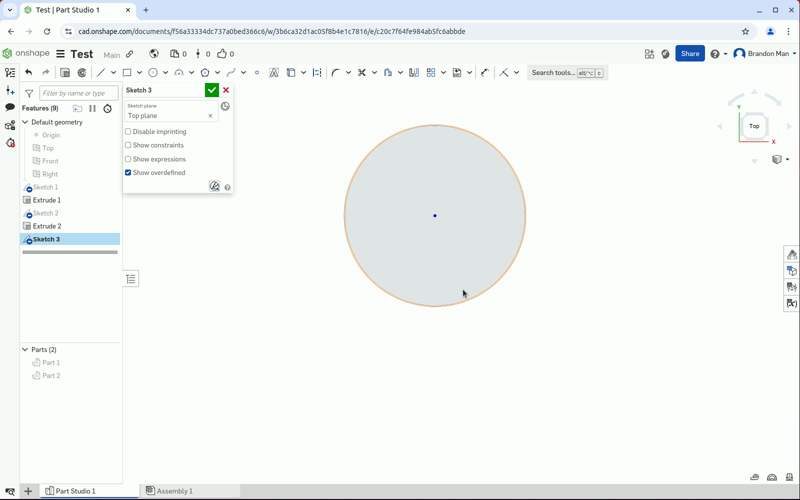
scroll(-6)
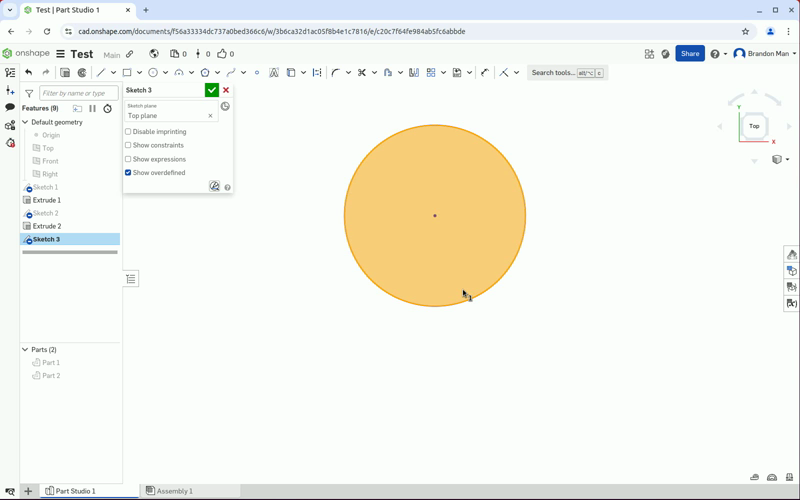
scroll(-6)
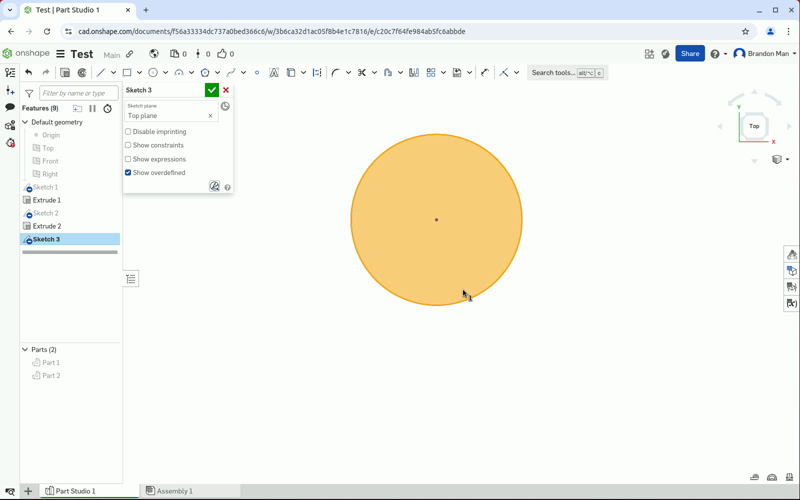
scroll(-6)
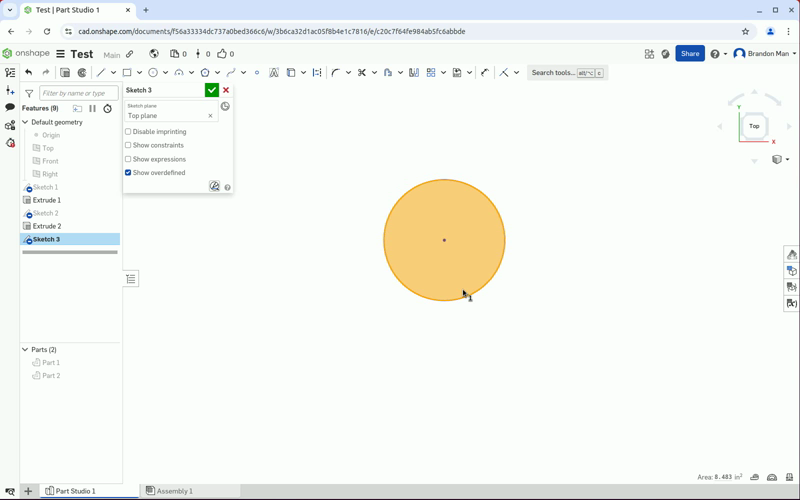
scroll(-6)
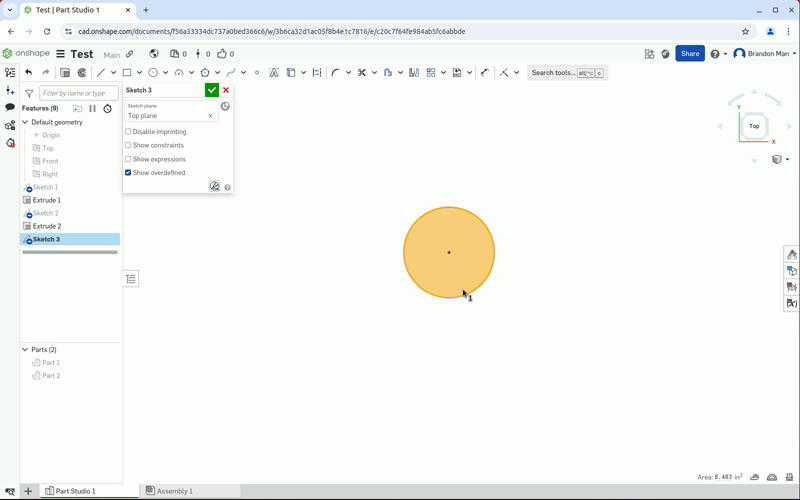
scroll(-6)
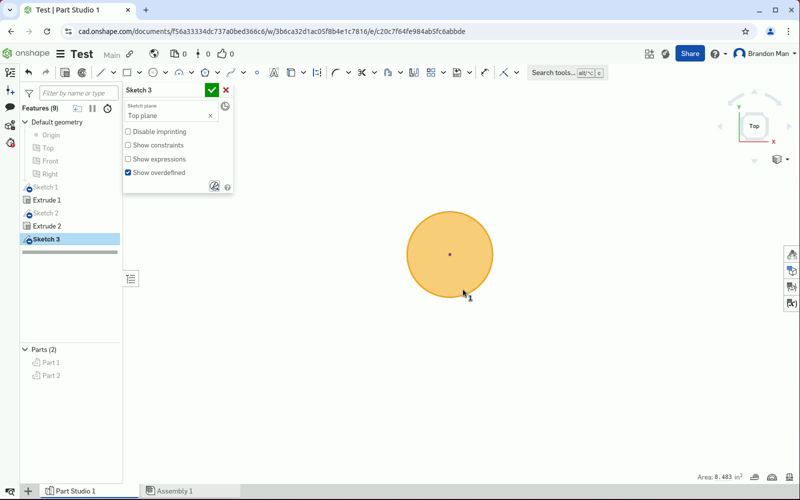
scroll(-6)
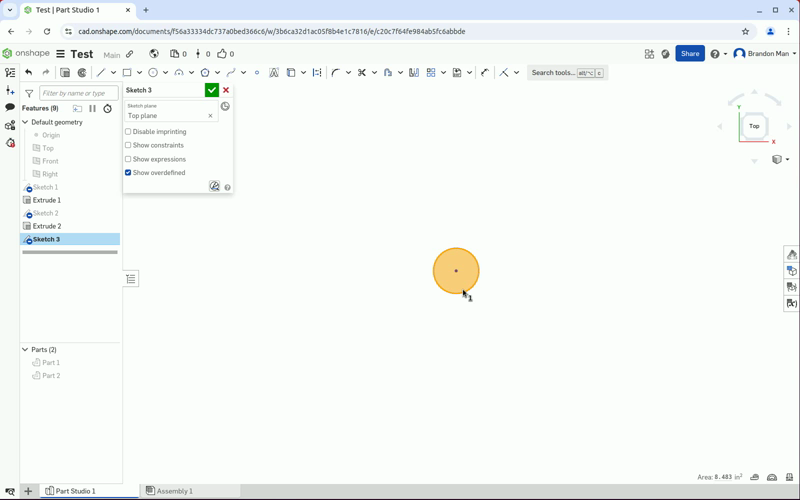
scroll(-6)
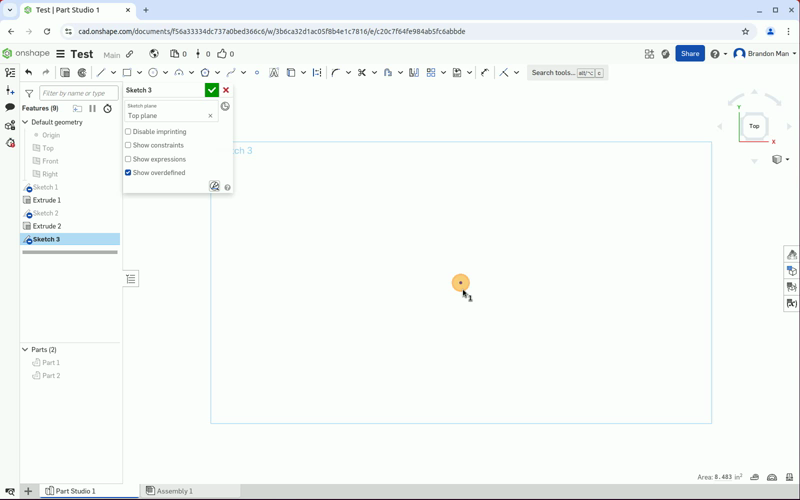
mouse_move(73, 352)
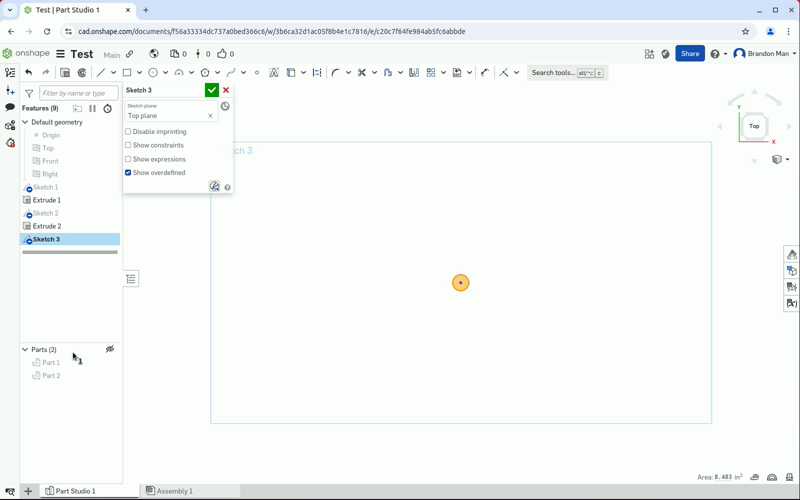
key(shift+y)
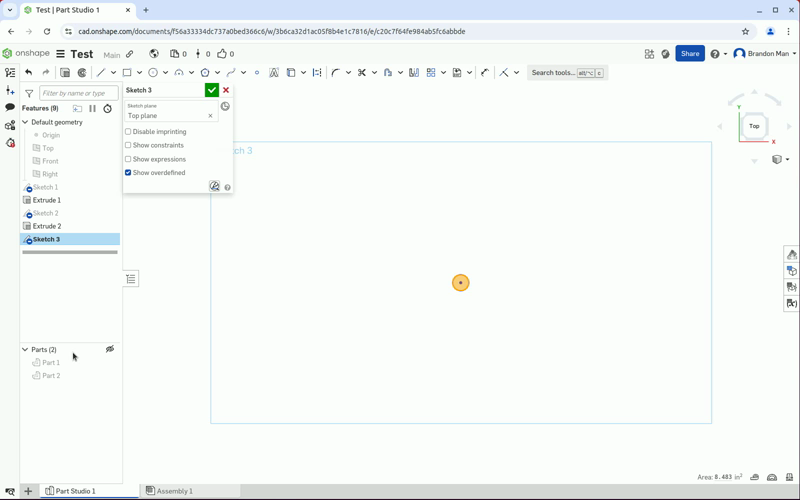
key(shift+e)
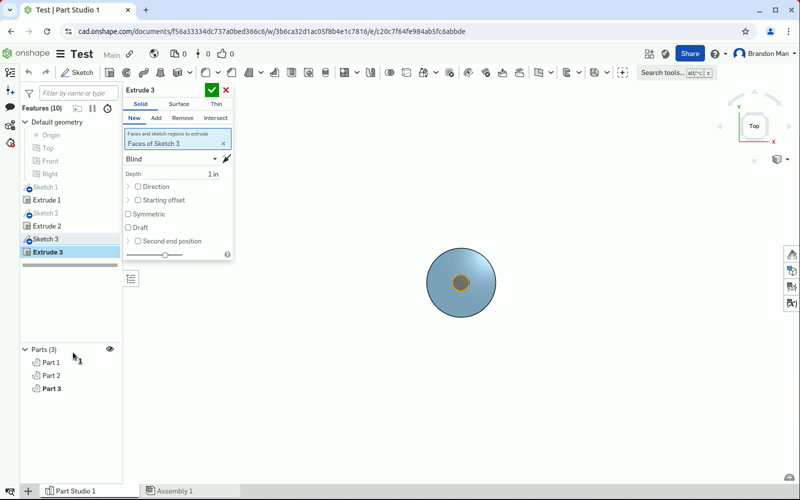
mouse_move(143, 106)
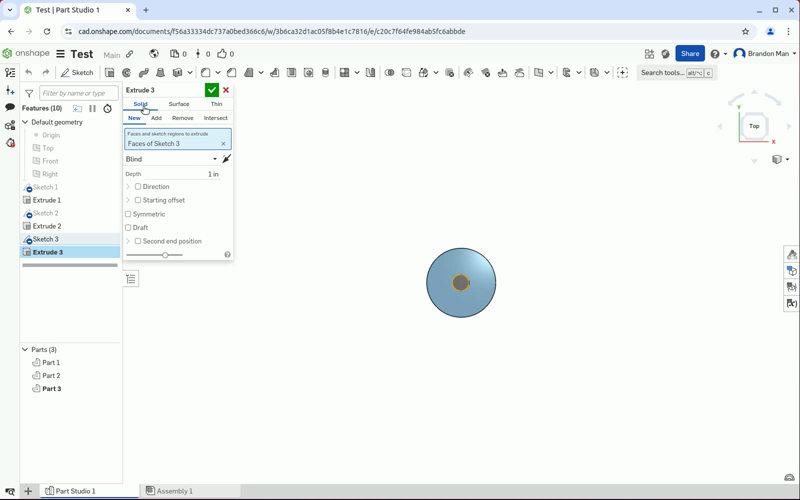
click(143, 106)
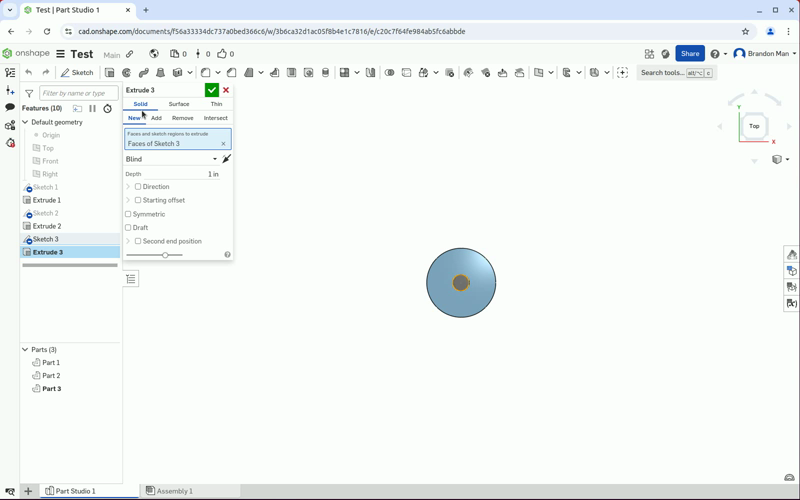
mouse_move(137, 120)
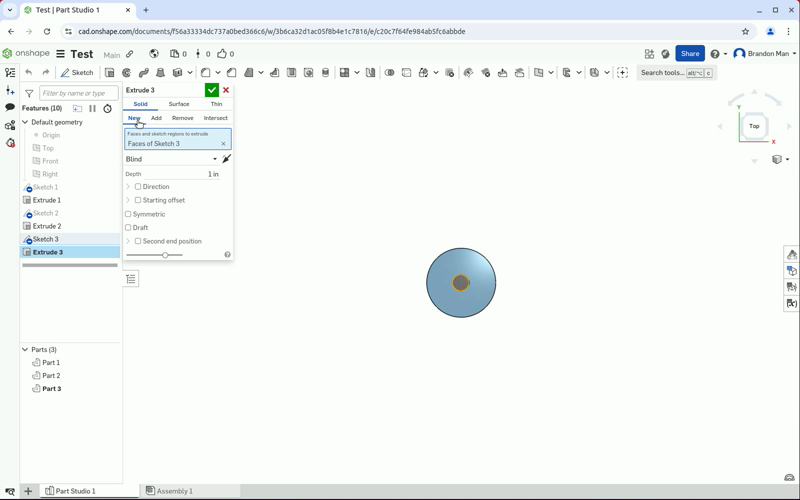
click(137, 120)
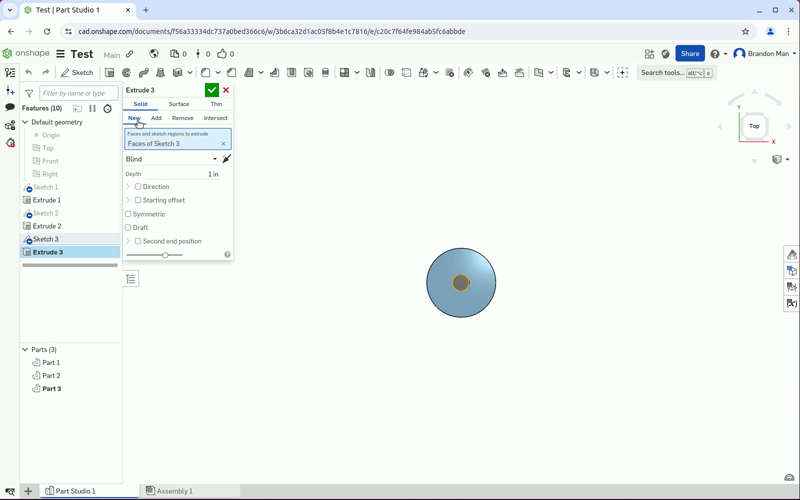
key(tab, 4)
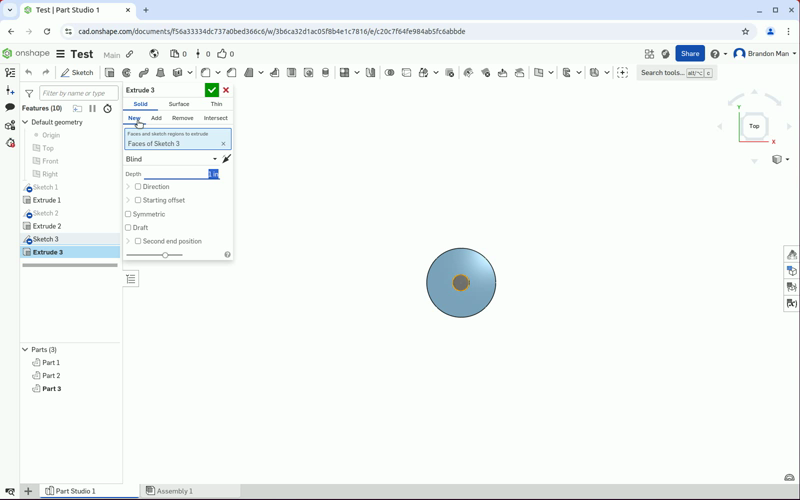
text(21.905)
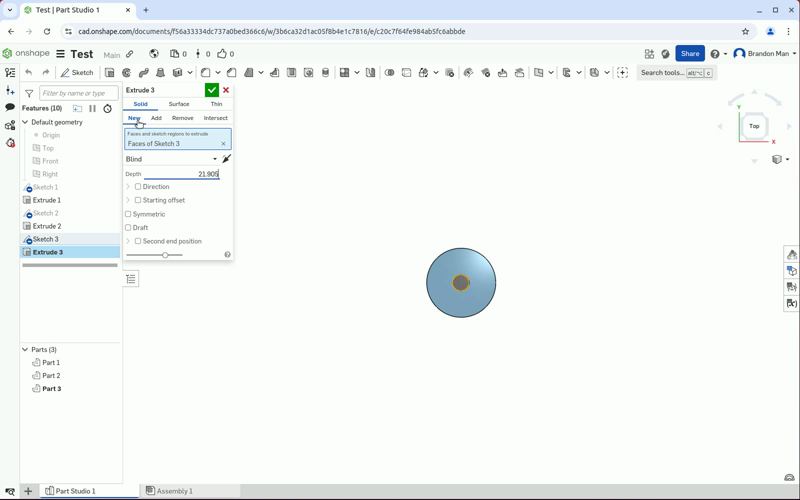
key(enter)
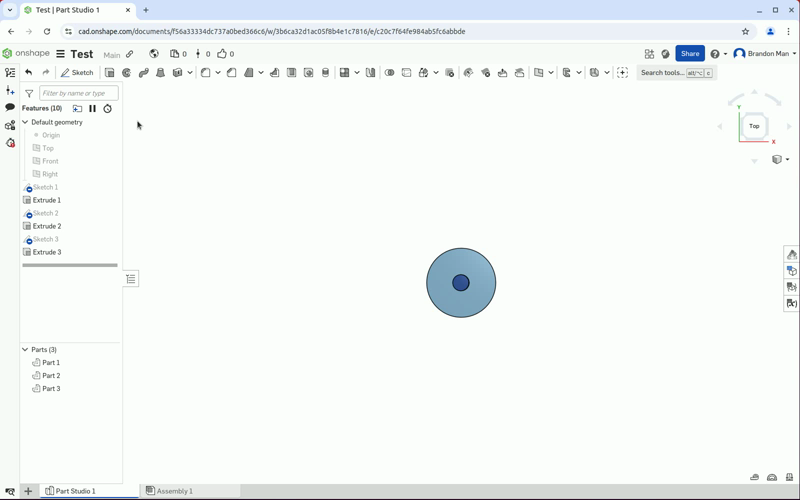
key(shift+h)
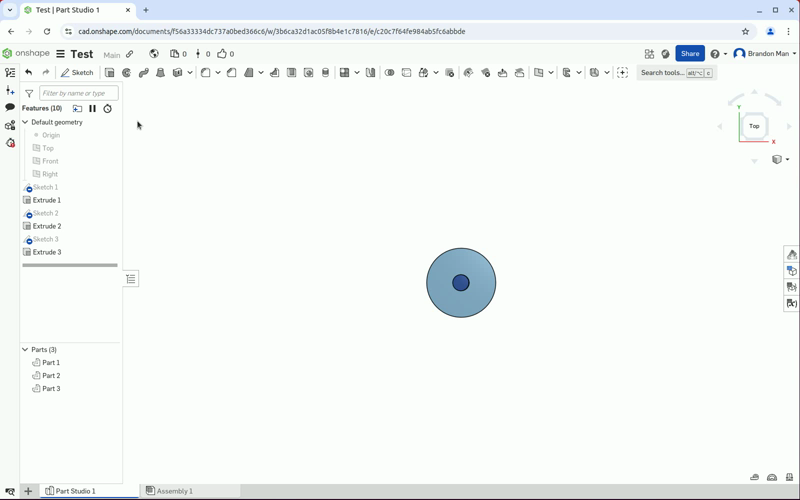
key(shift+h)
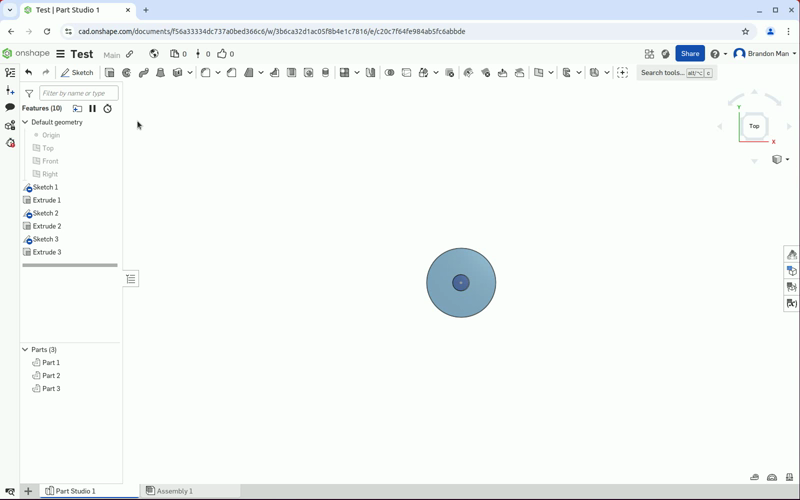
key(shift+7)
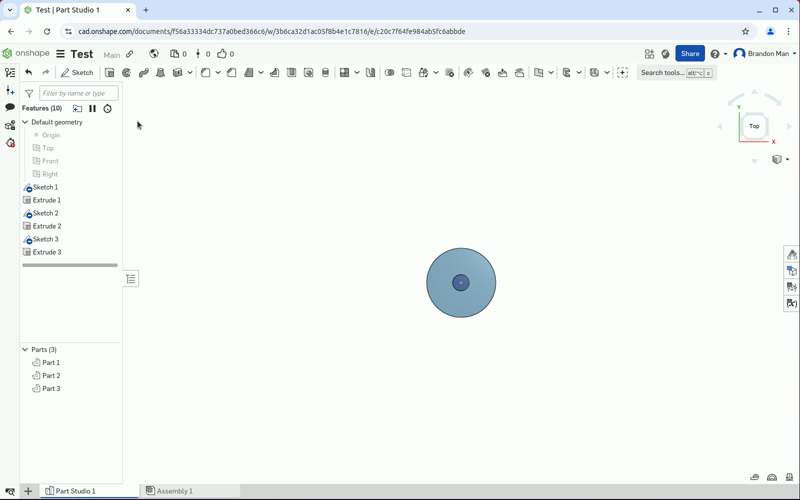
key(up, 3)
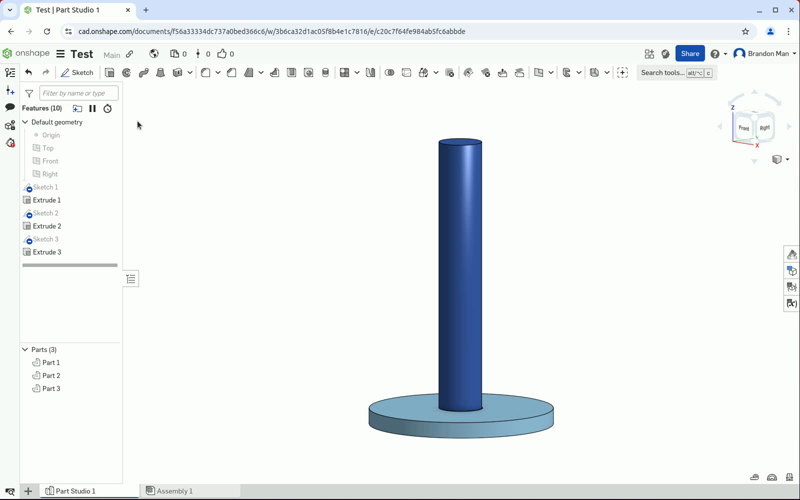
key(left, 3)
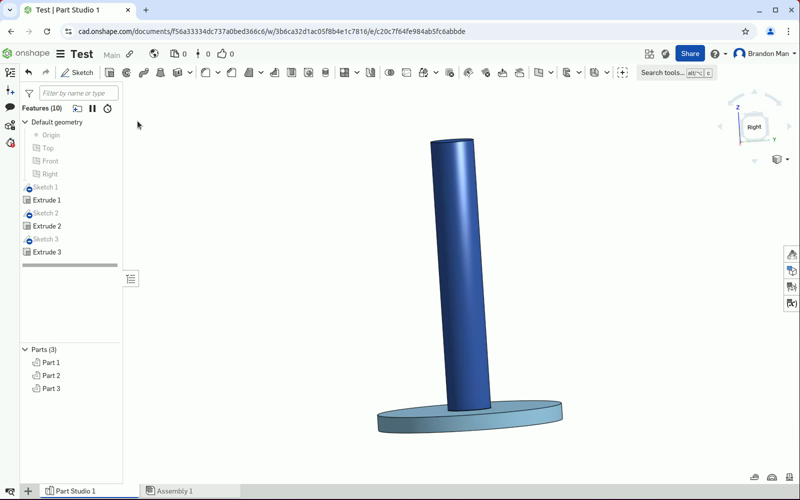
key(right, 3)
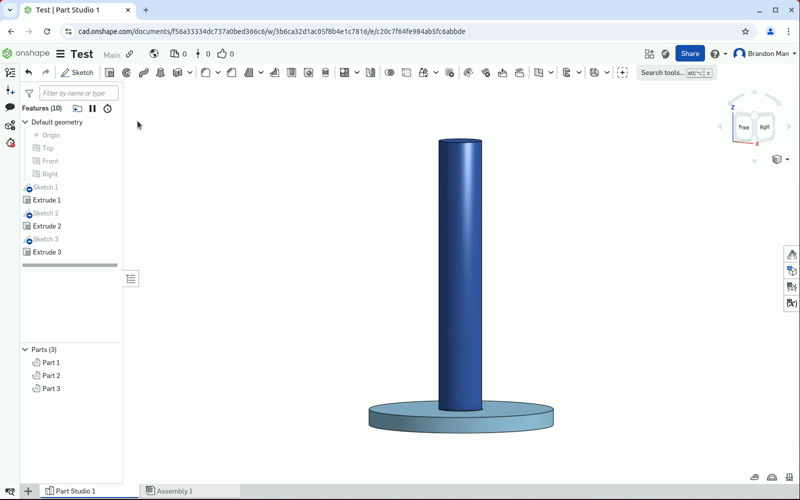
key(down, 3)
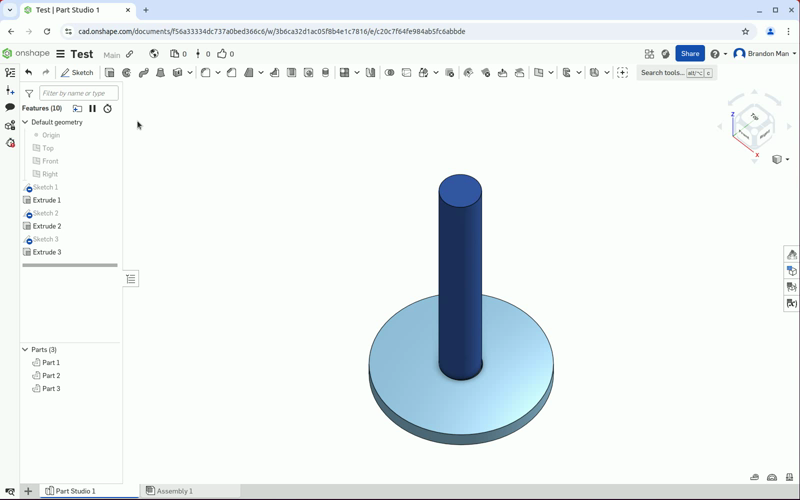
mouse_move(73, 189)
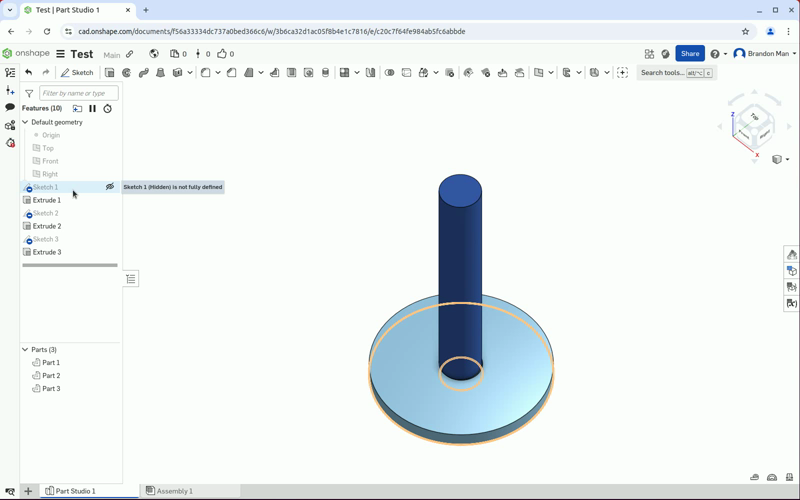
click(73, 189)